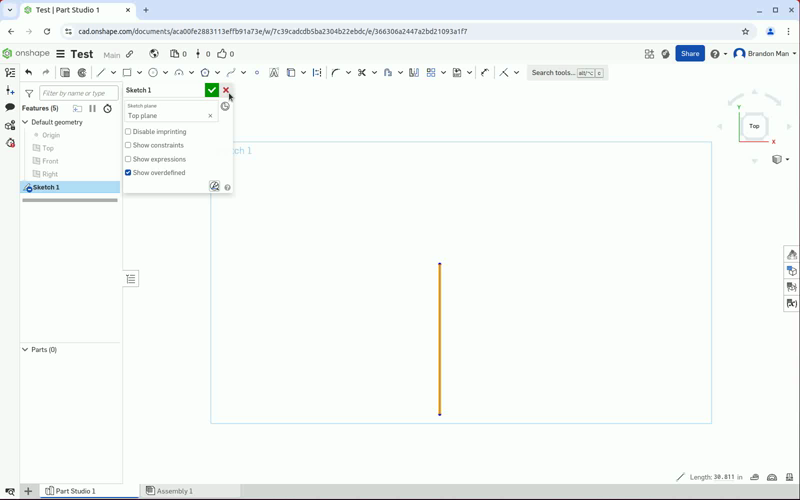
key(shift+h)
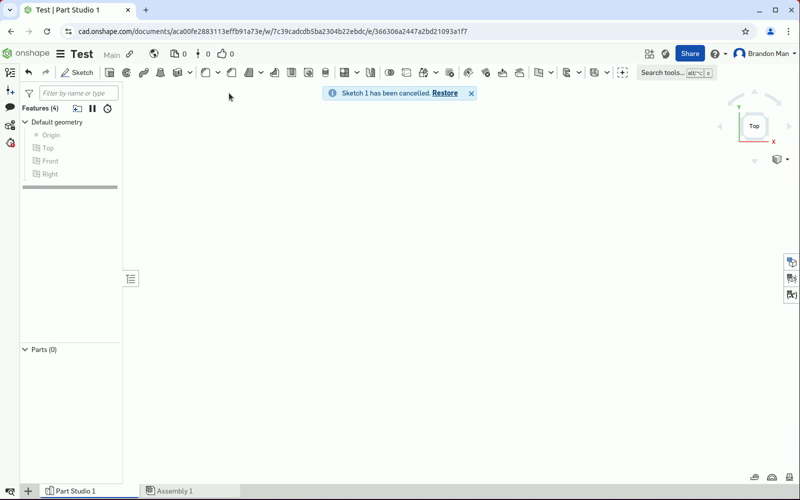
mouse_move(73, 352)
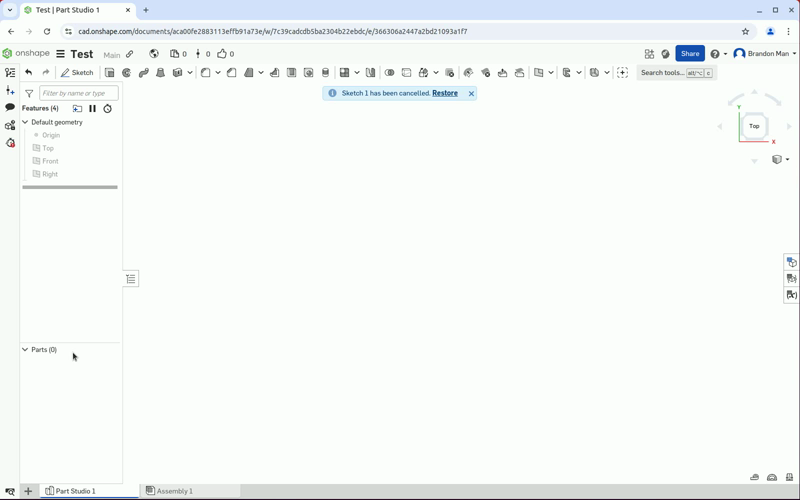
key(y)
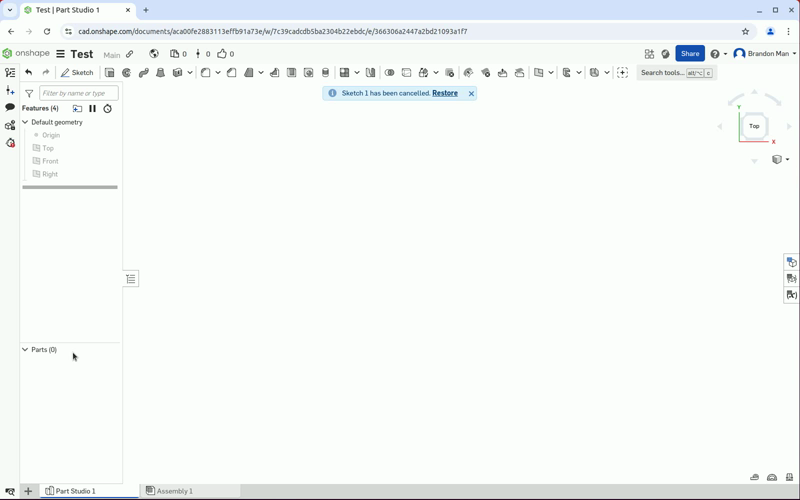
key(shift+p)
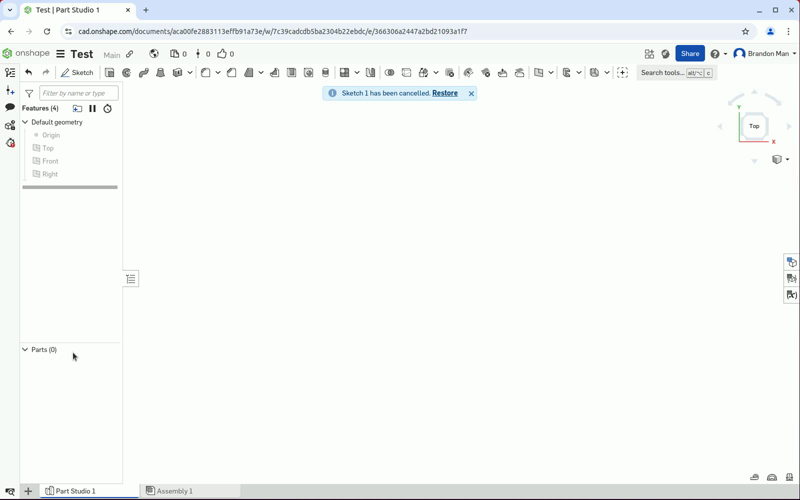
key(space)
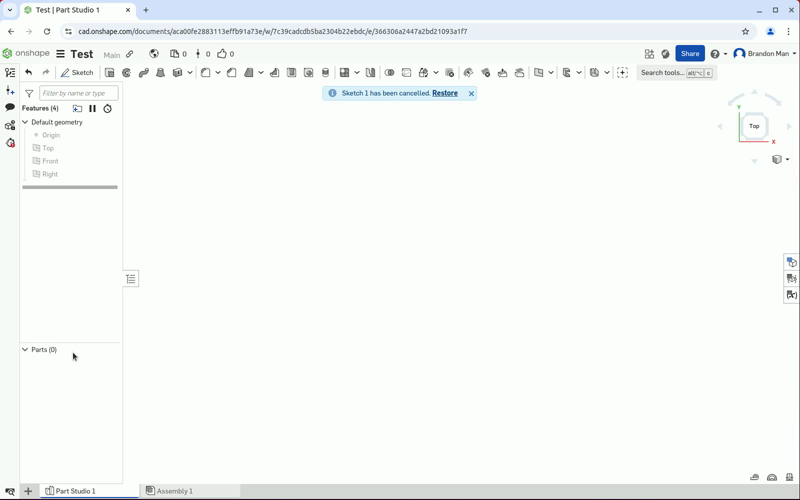
key_down(shift)
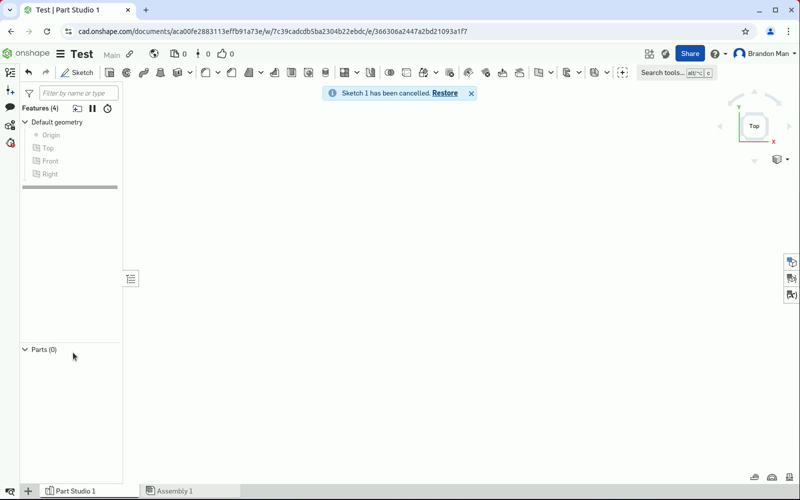
key(up)
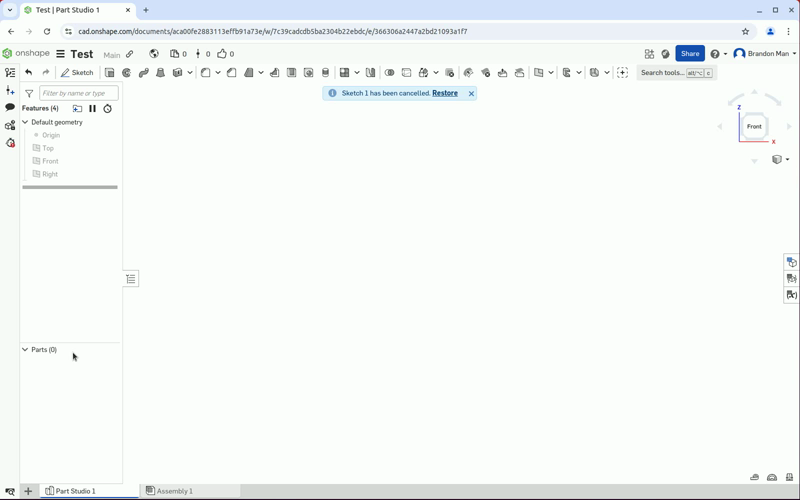
key_up(shift)
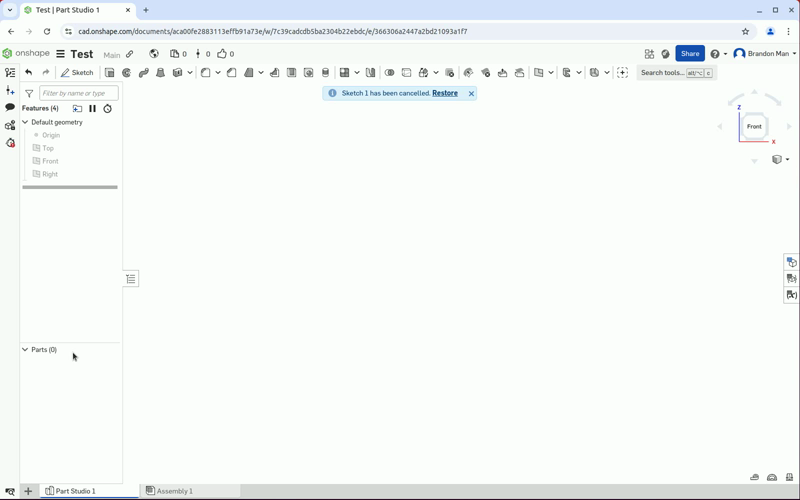
mouse_move(73, 352)
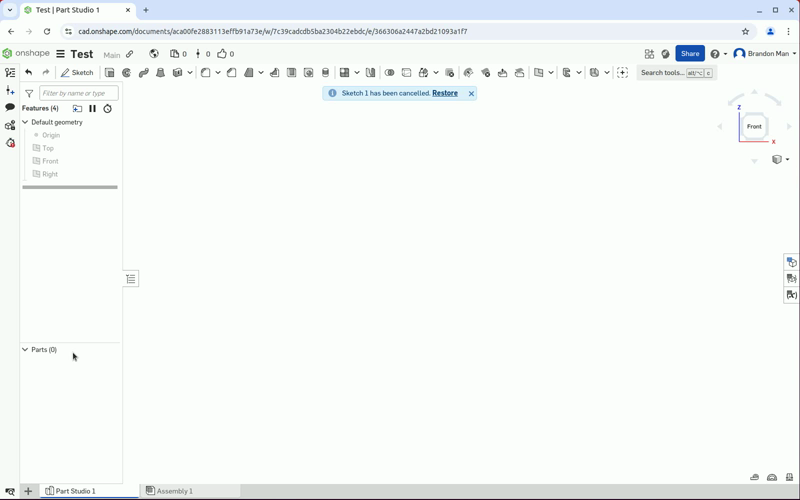
key(shift+y)
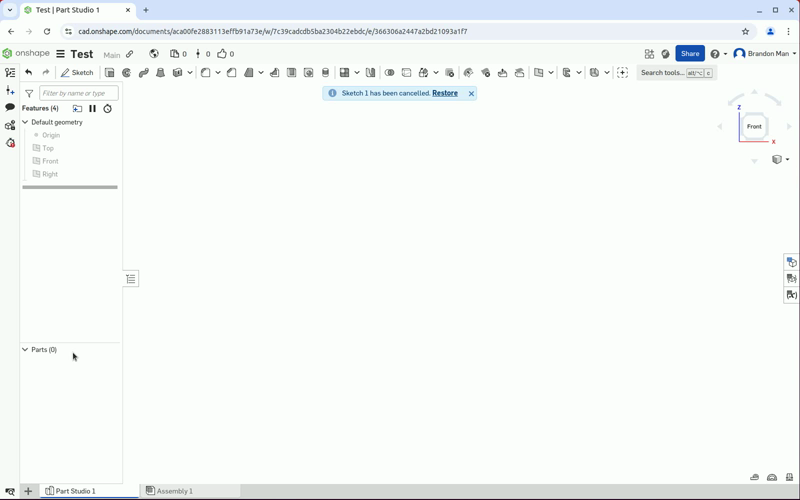
key(shift+s)
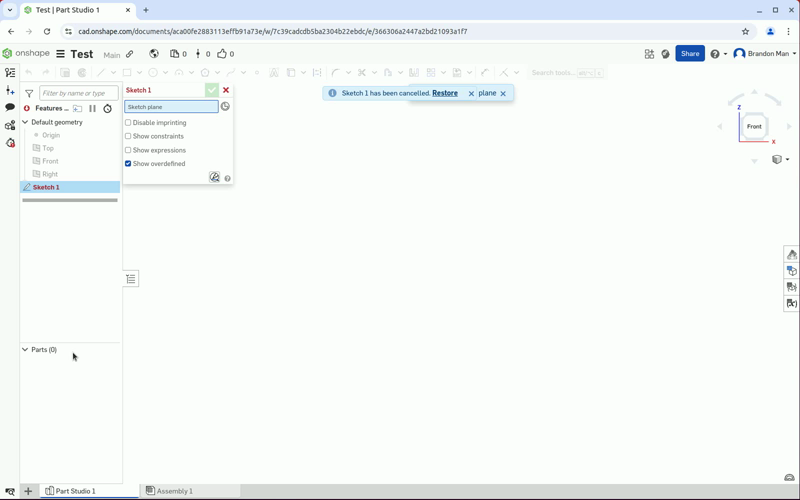
mouse_move(73, 163)
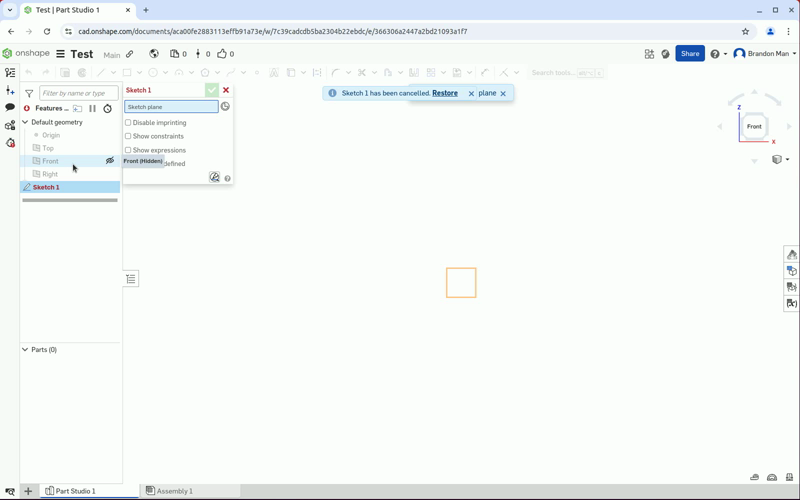
click(73, 163)
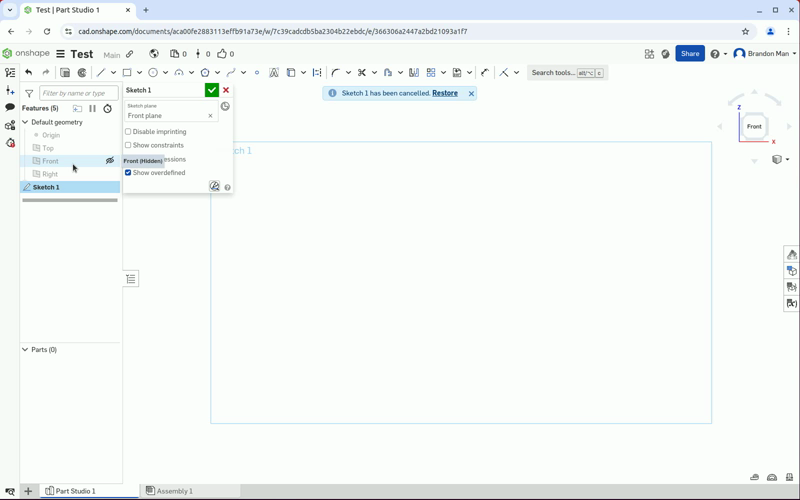
mouse_move(73, 352)
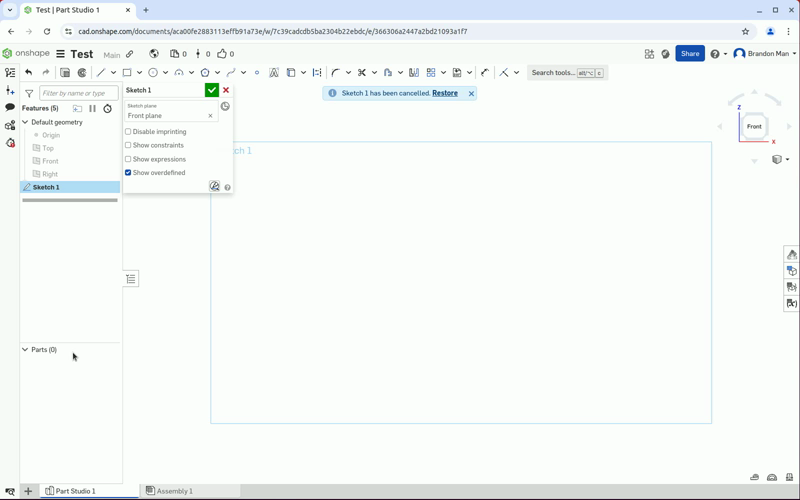
key(y)
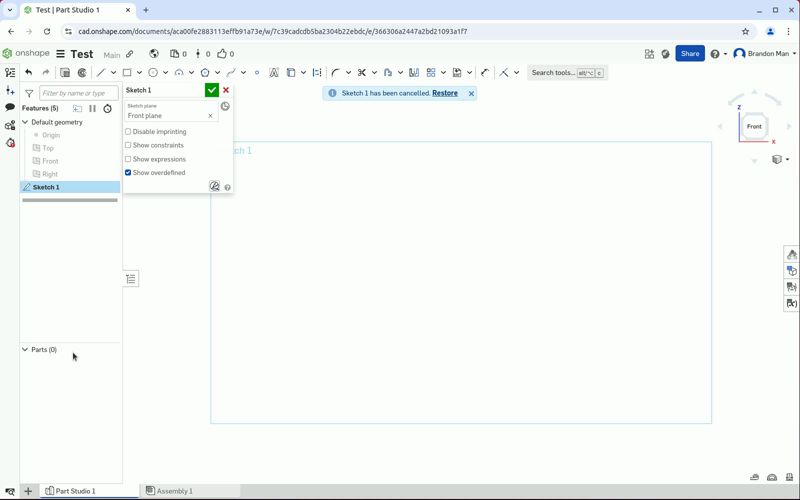
key(l)
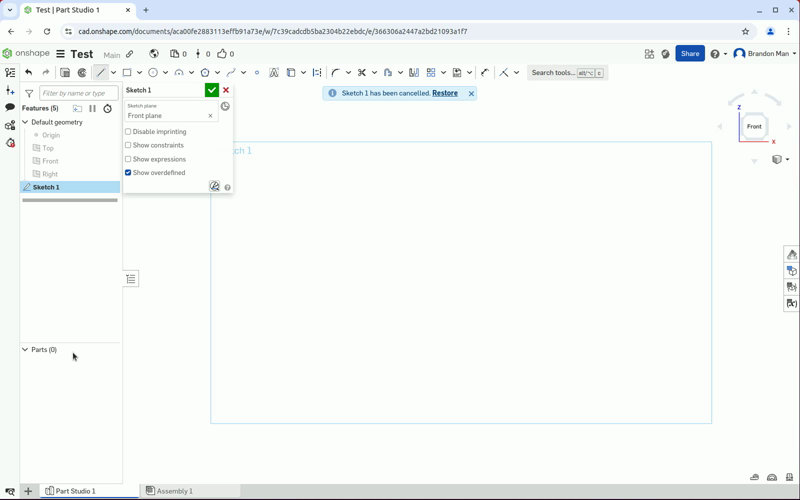
key_down(shift)
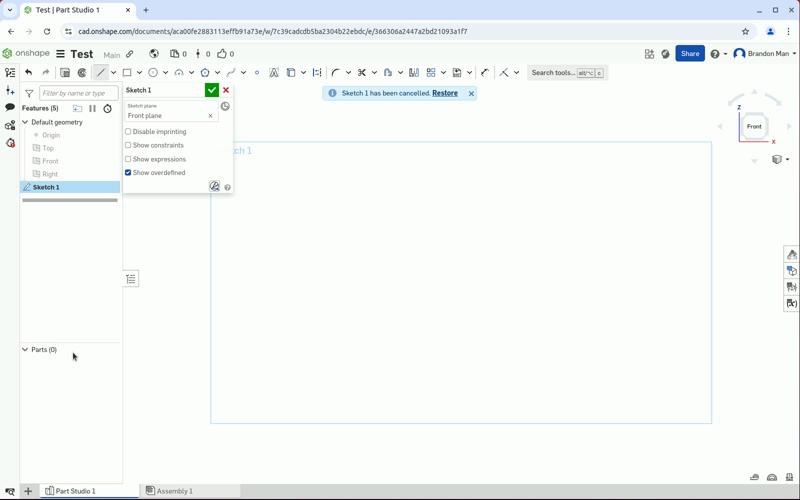
mouse_move(460, 282)
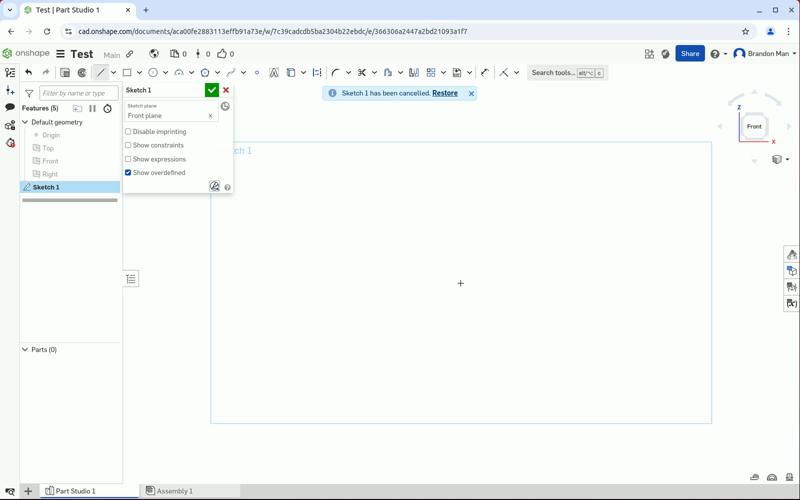
click(460, 282)
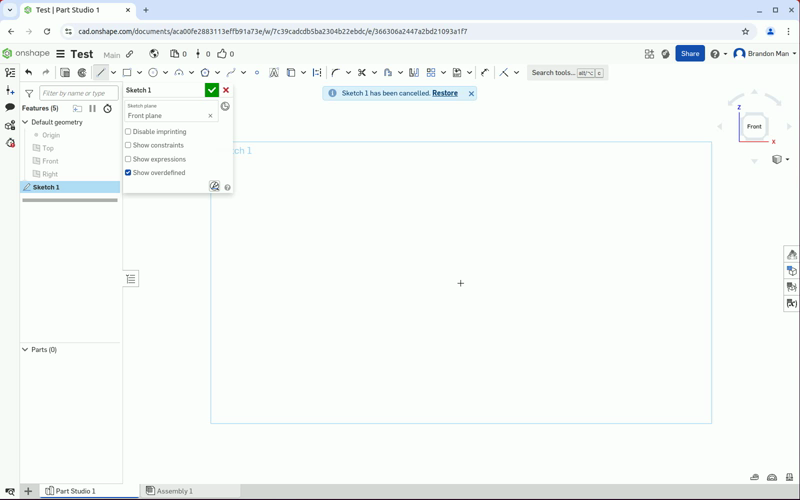
key_up(shift)
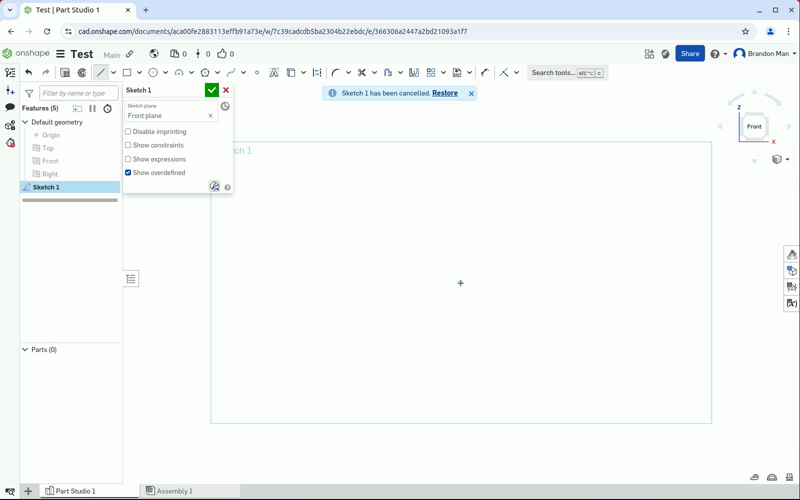
key_down(shift)
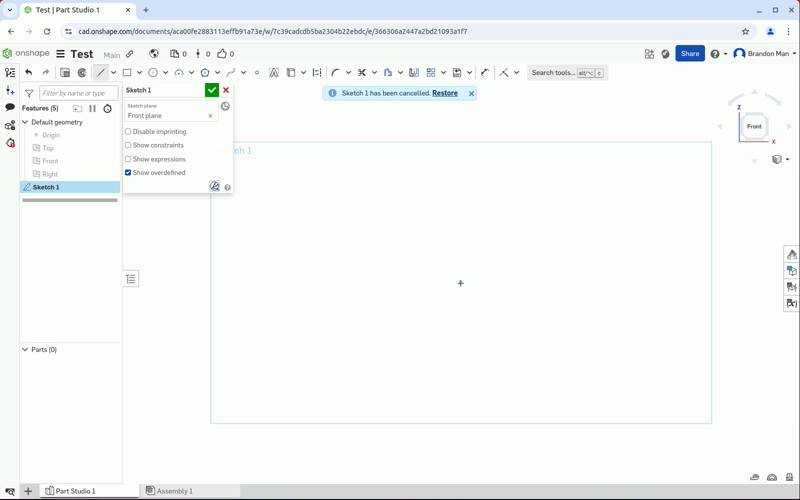
mouse_move(573, 282)
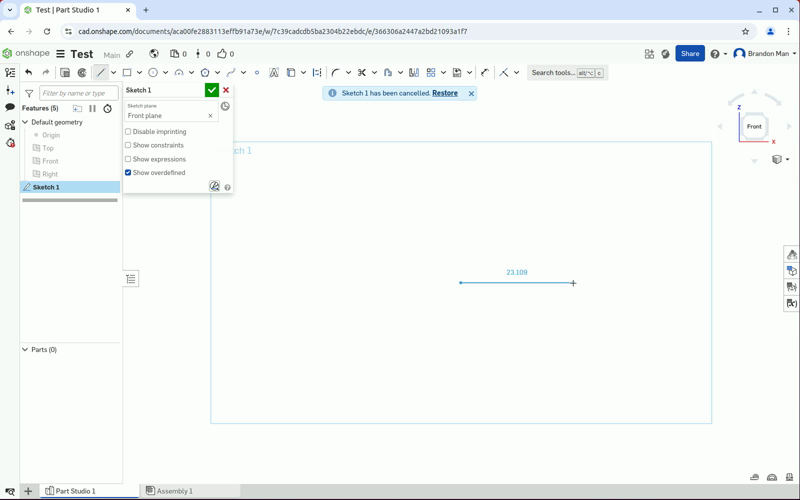
click(573, 282)
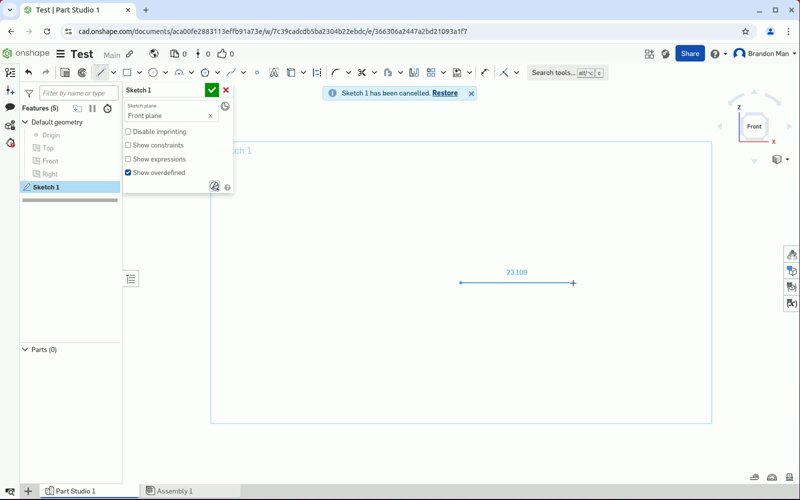
key_up(shift)
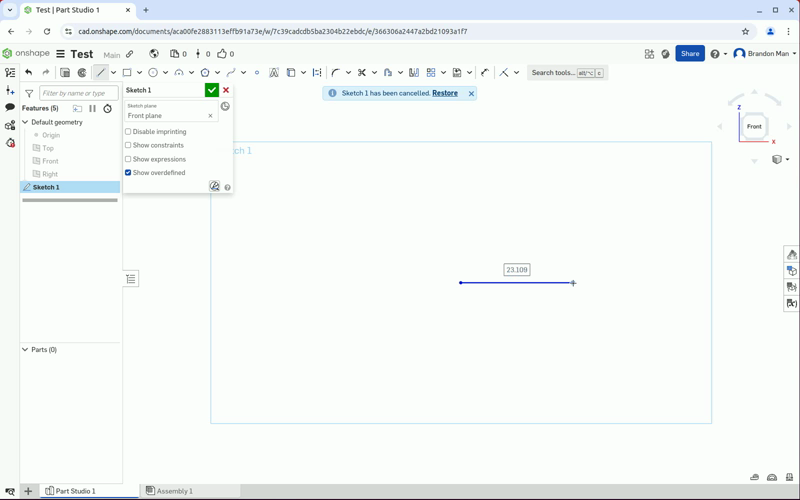
key_down(shift)
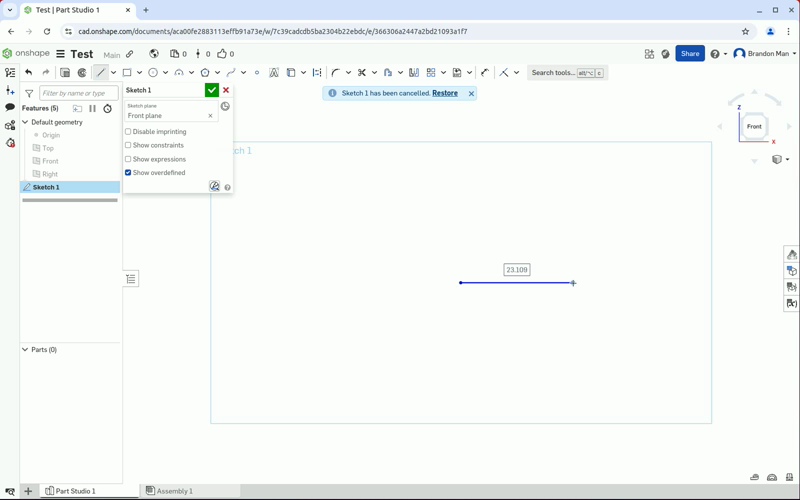
mouse_move(589, 282)
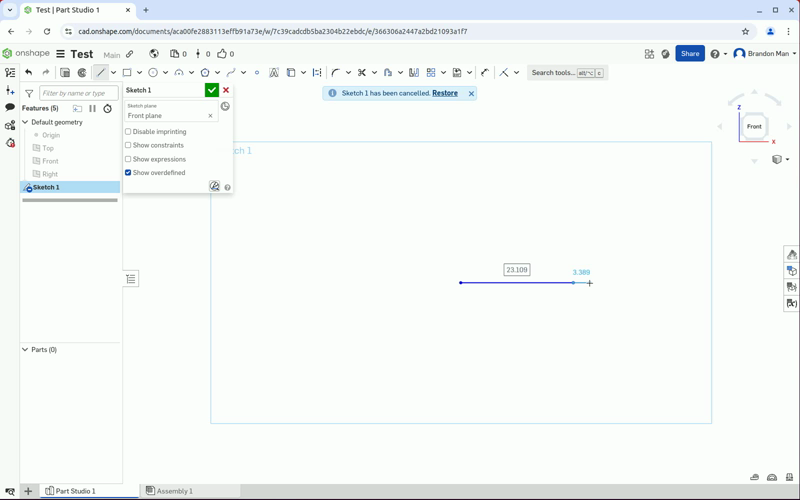
mouse_move(573, 254)
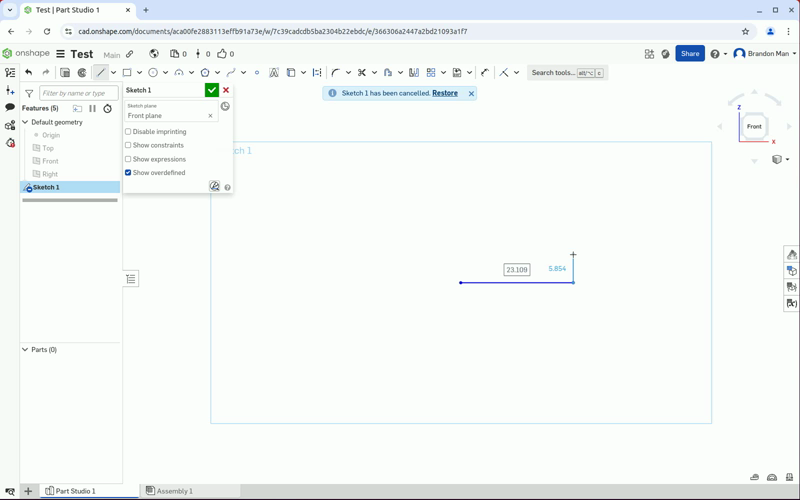
click(573, 254)
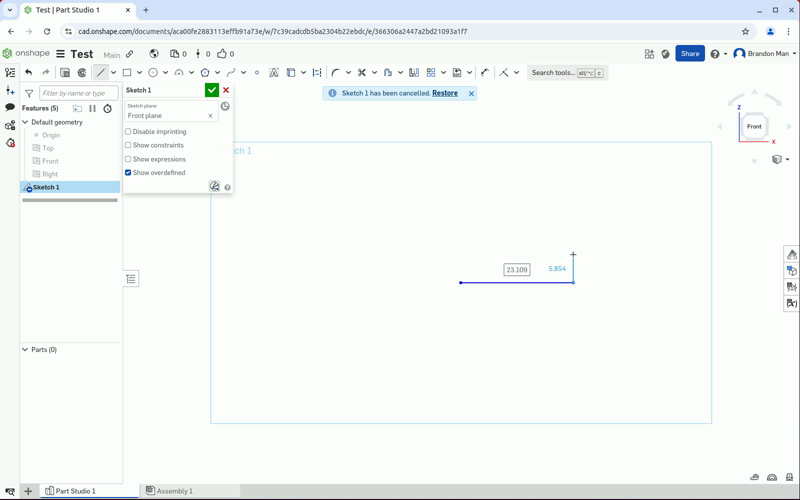
key_up(shift)
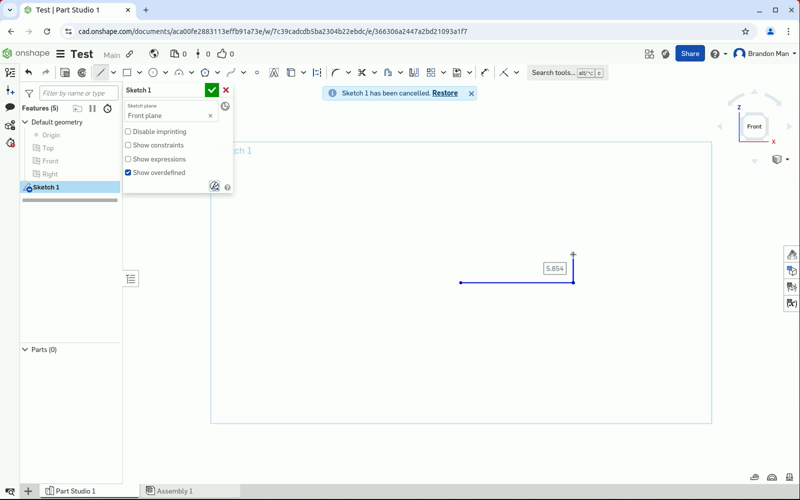
key_down(shift)
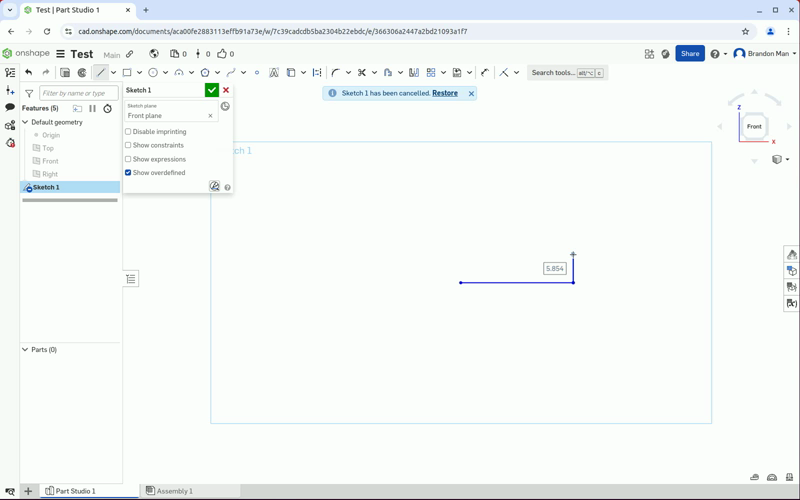
mouse_move(460, 254)
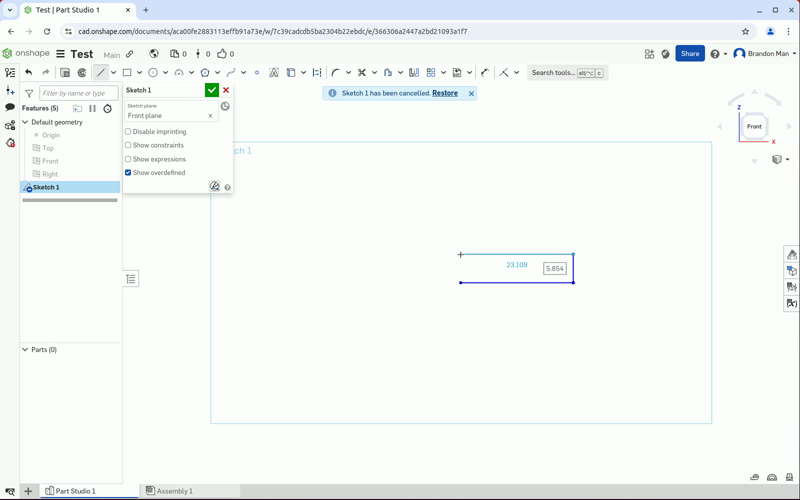
click(460, 254)
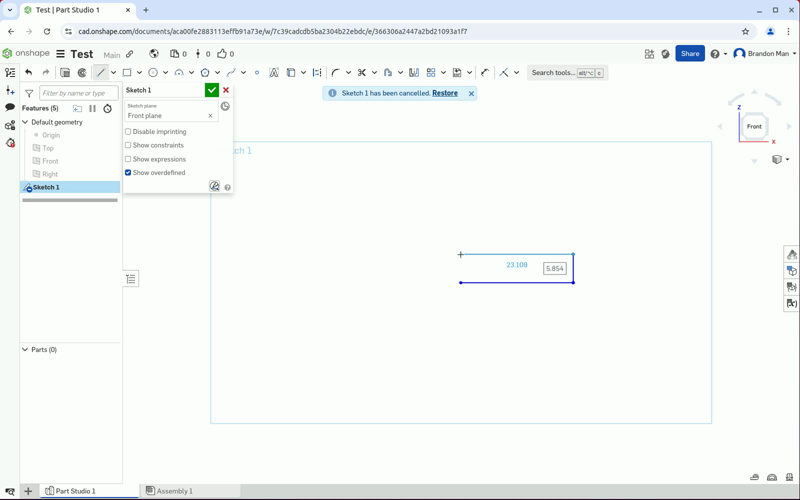
key_up(shift)
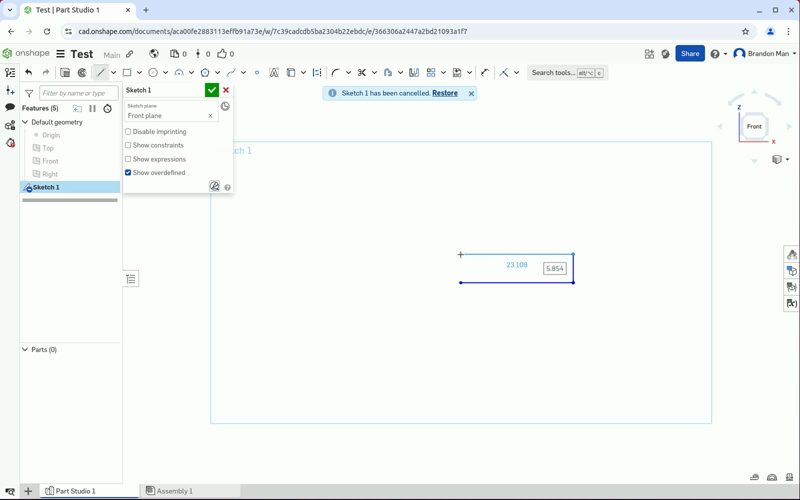
mouse_move(490, 254)
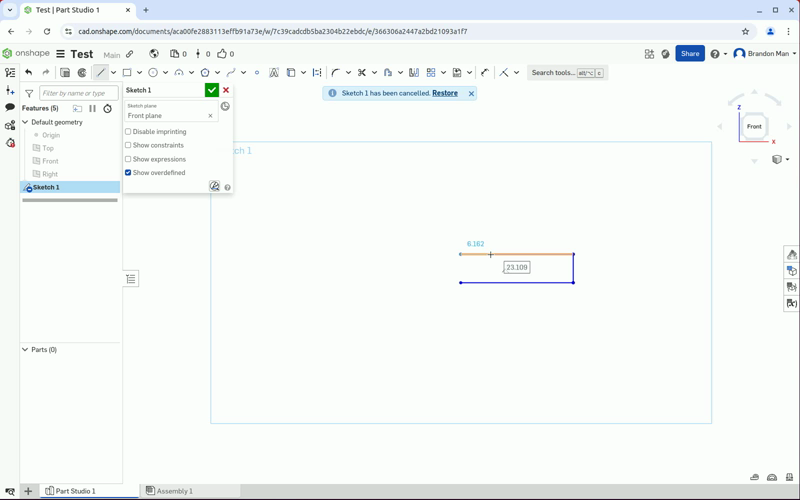
key_down(shift)
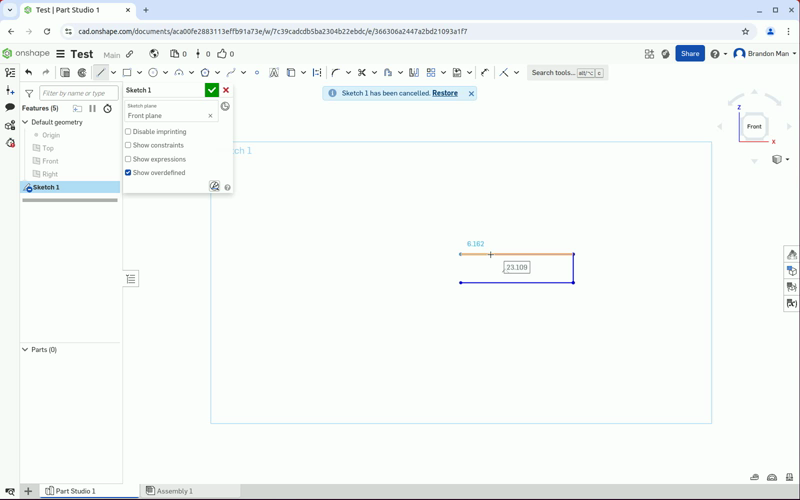
mouse_move(460, 282)
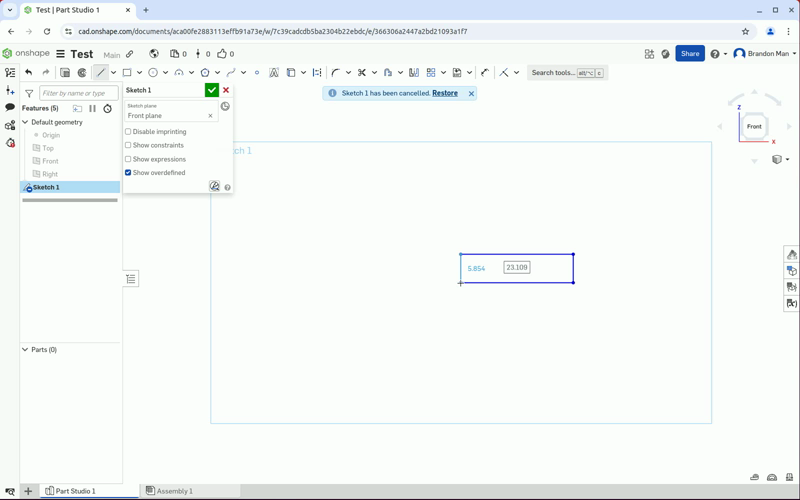
key_up(shift)
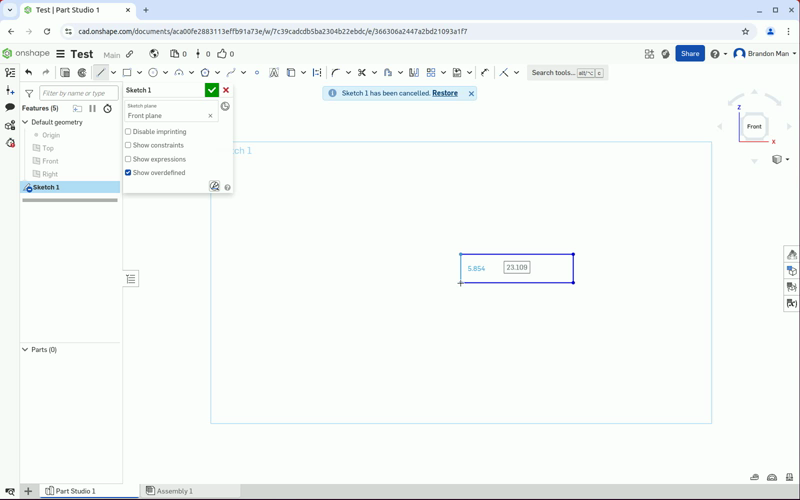
click(460, 282)
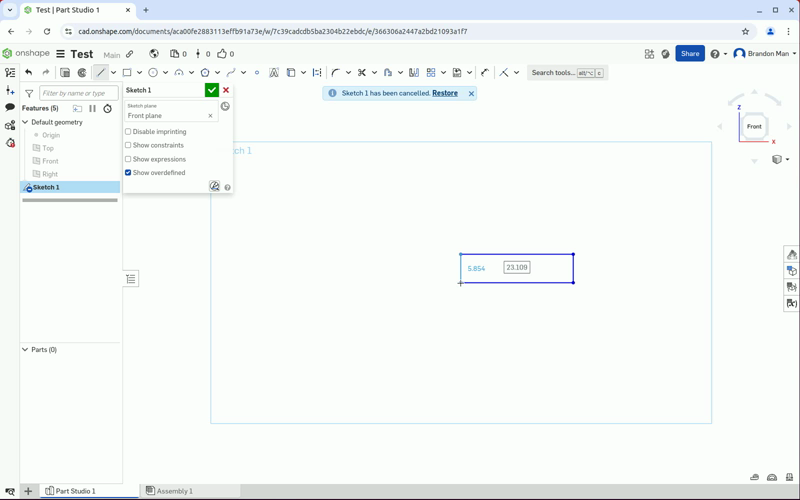
key(esc)
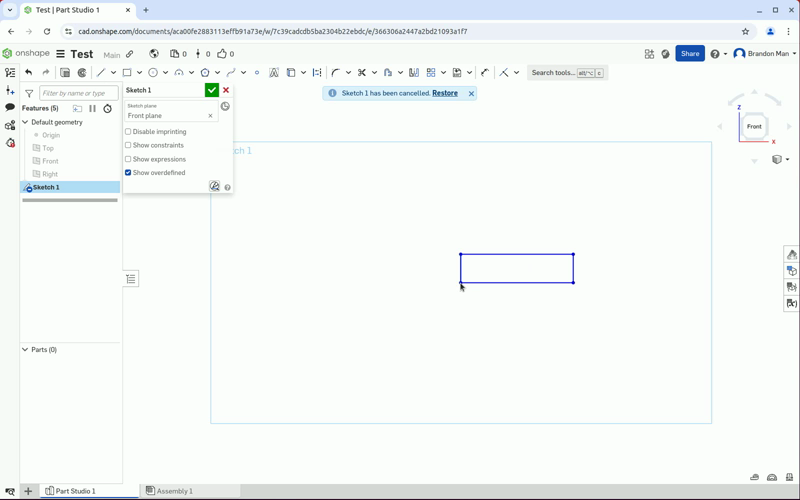
mouse_move(544, 275)
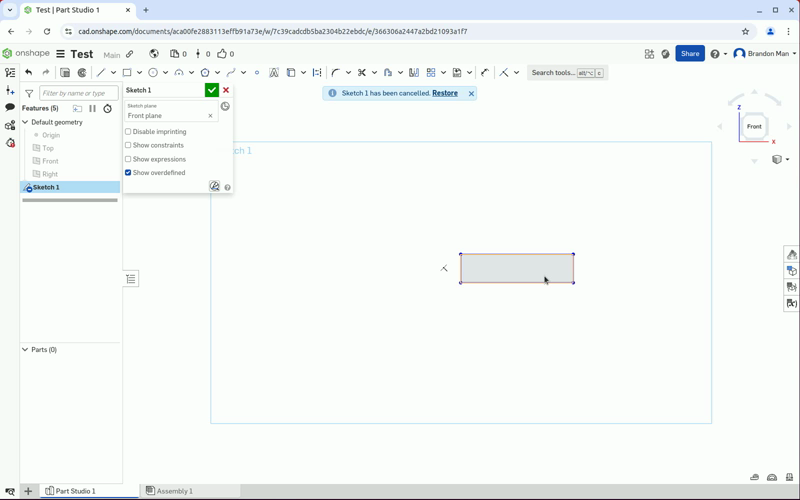
click(544, 275)
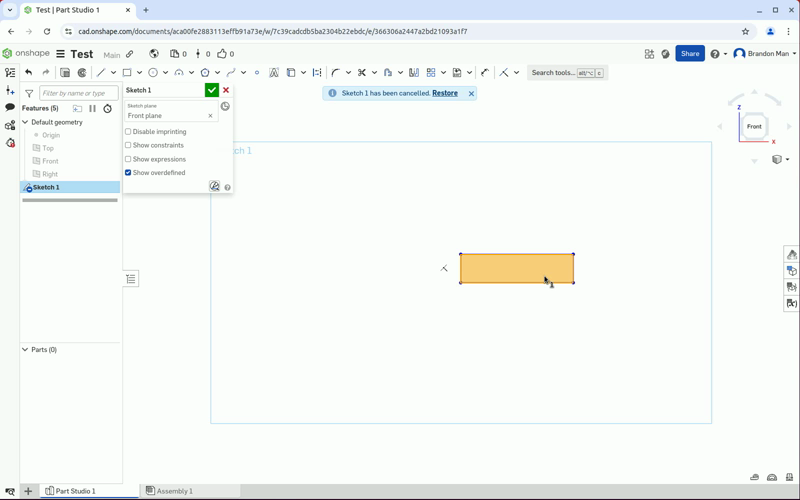
mouse_move(73, 352)
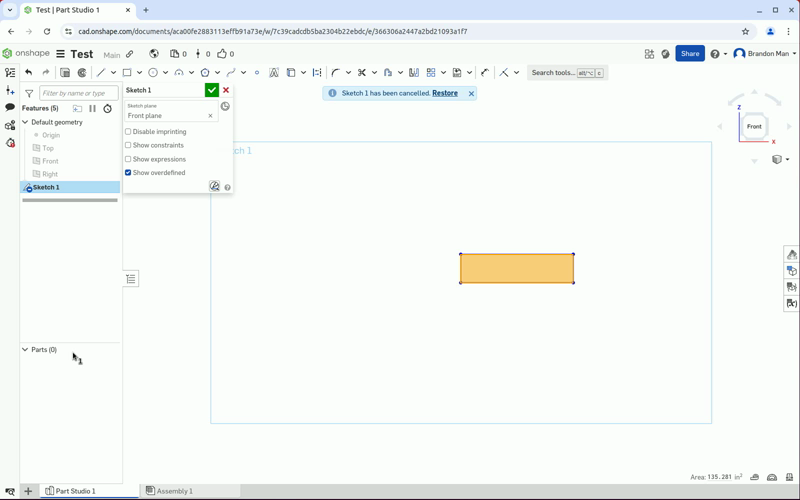
key(shift+y)
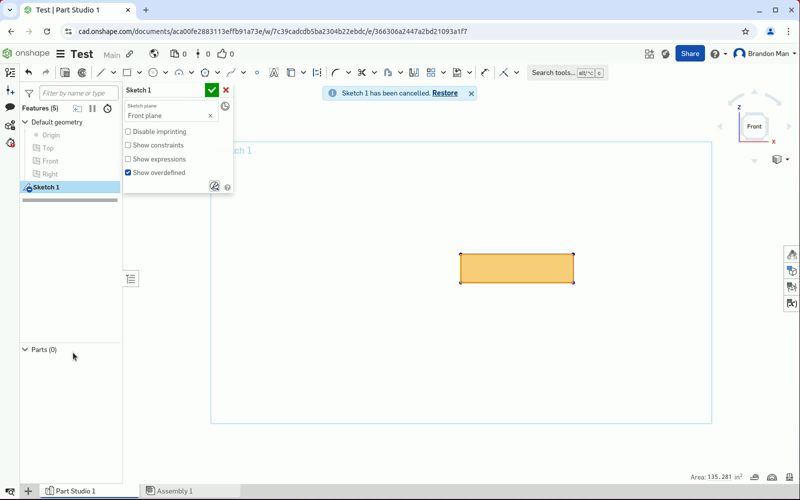
key(shift+e)
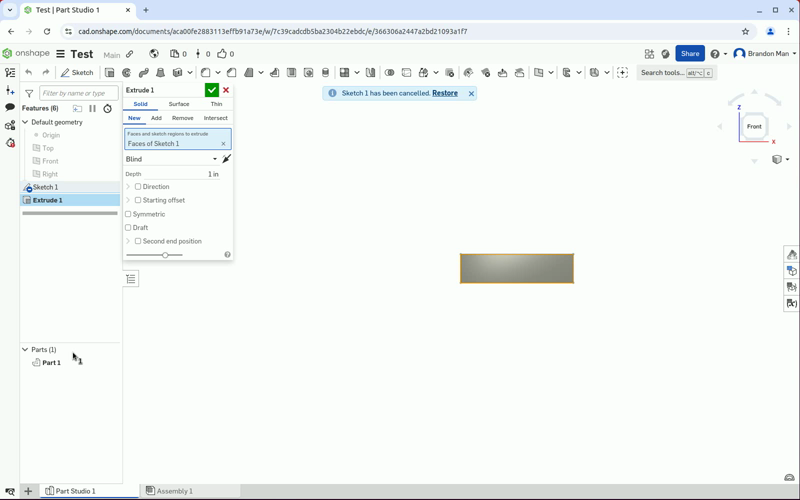
mouse_move(143, 106)
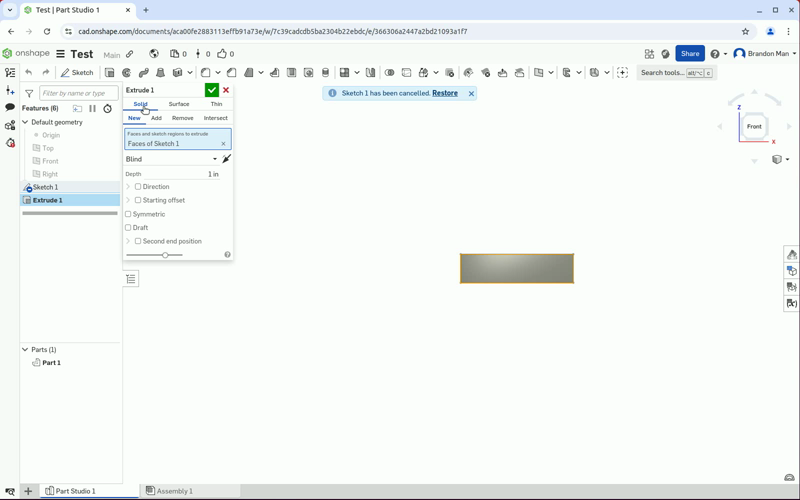
click(143, 106)
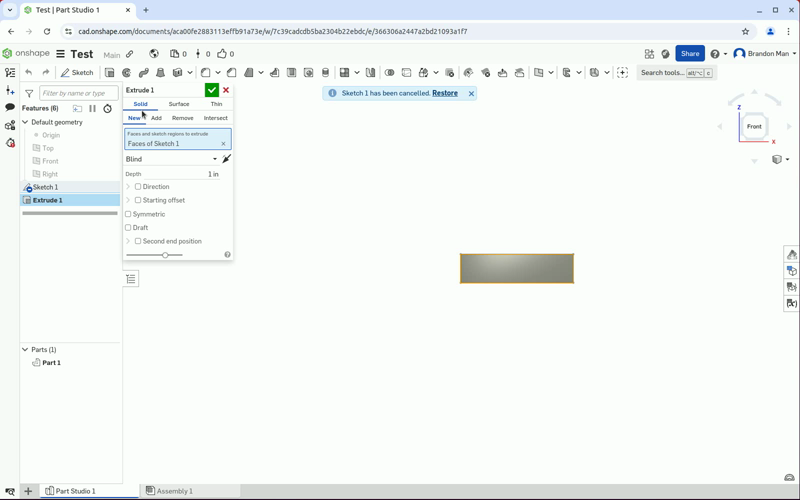
mouse_move(137, 120)
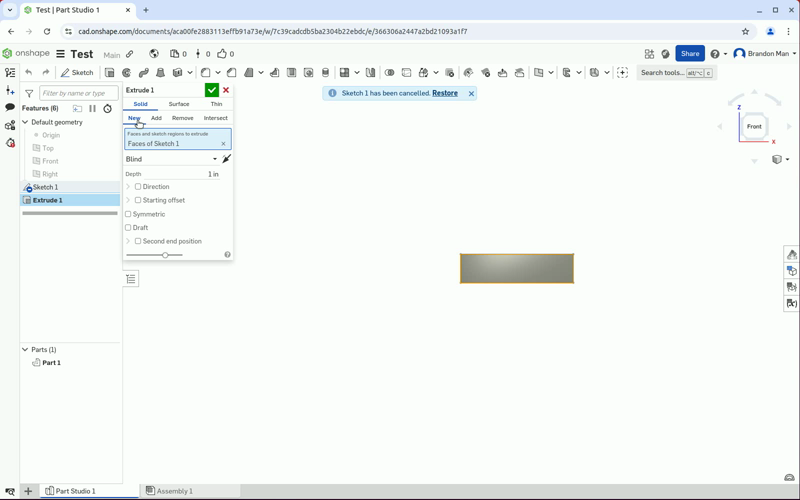
click(137, 120)
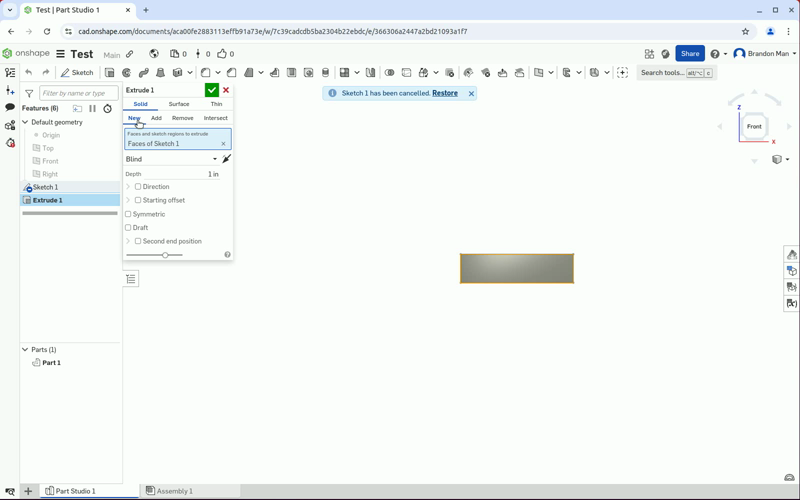
key(tab, 4)
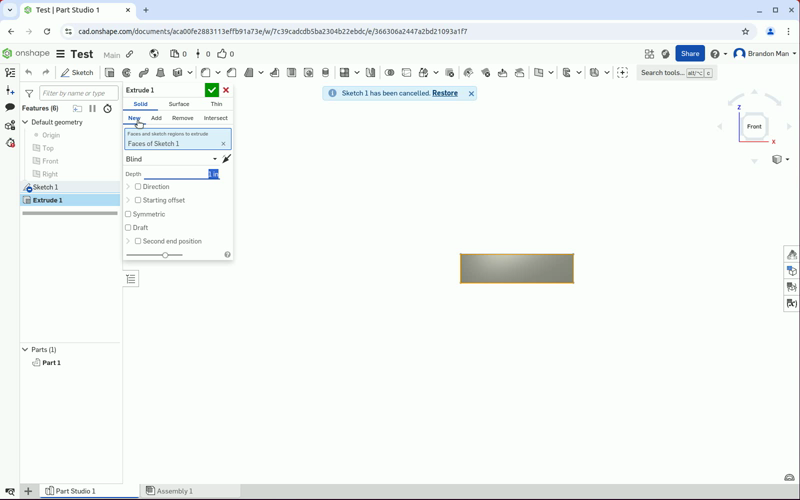
text(17.331)
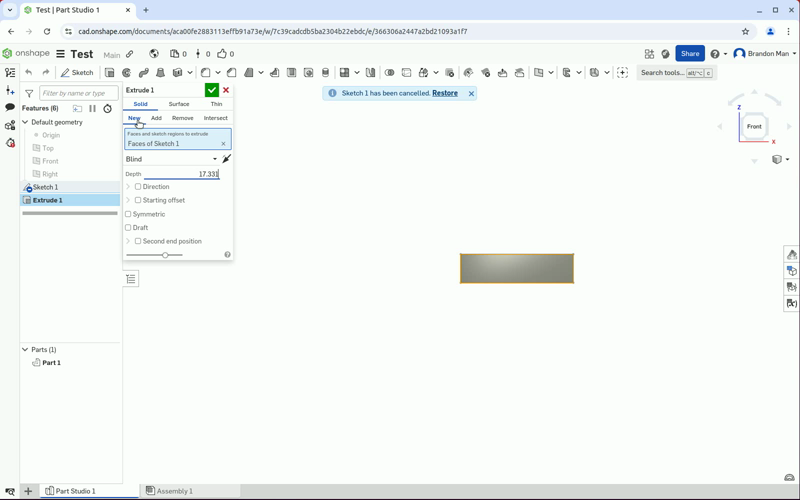
key(enter)
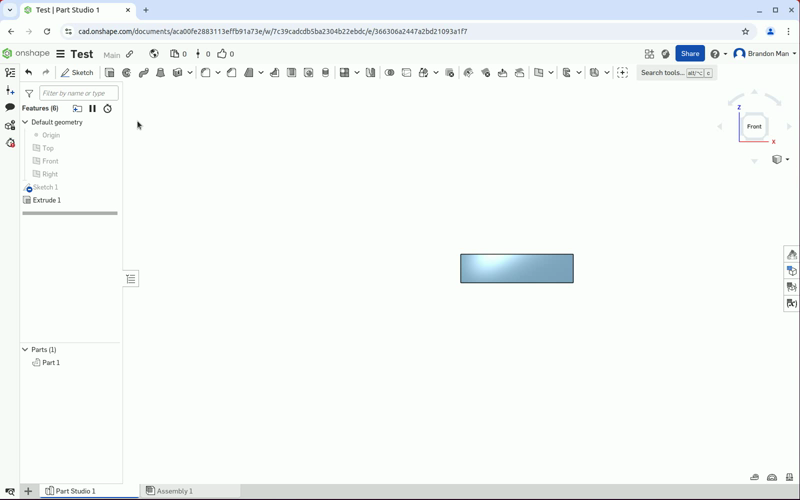
key(shift+h)
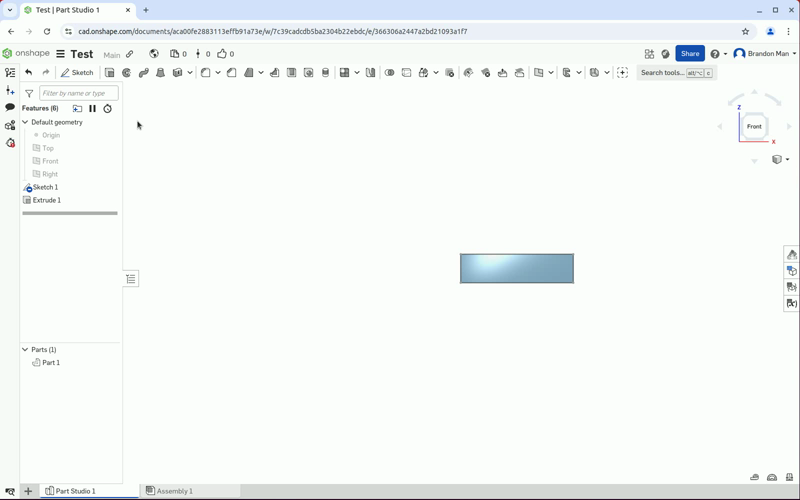
key(shift+h)
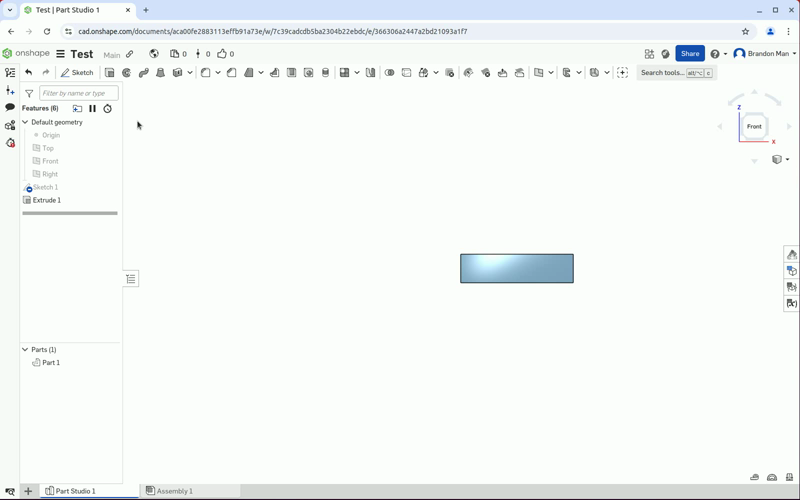
mouse_move(73, 189)
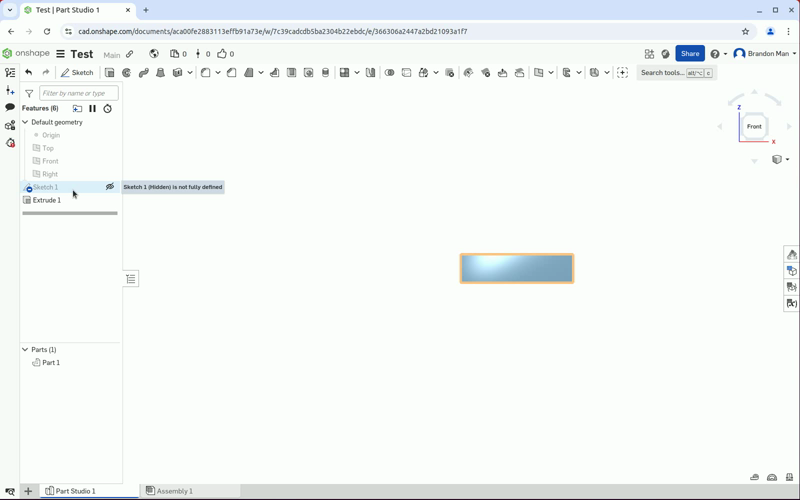
click(73, 189)
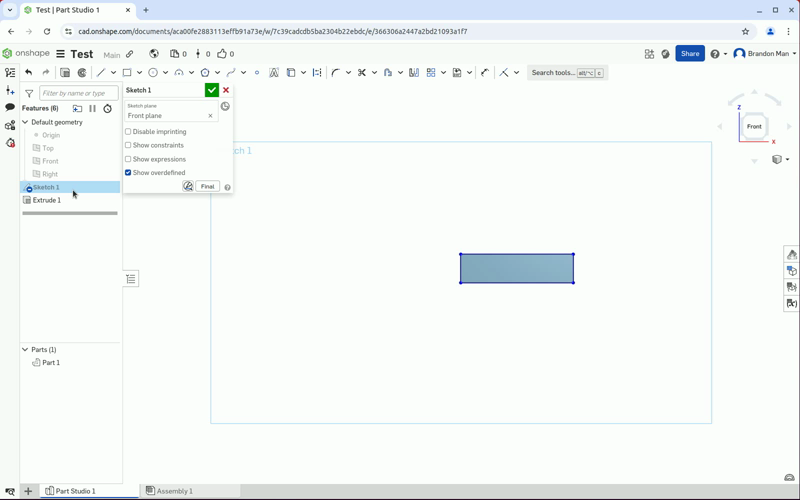
mouse_move(229, 92)
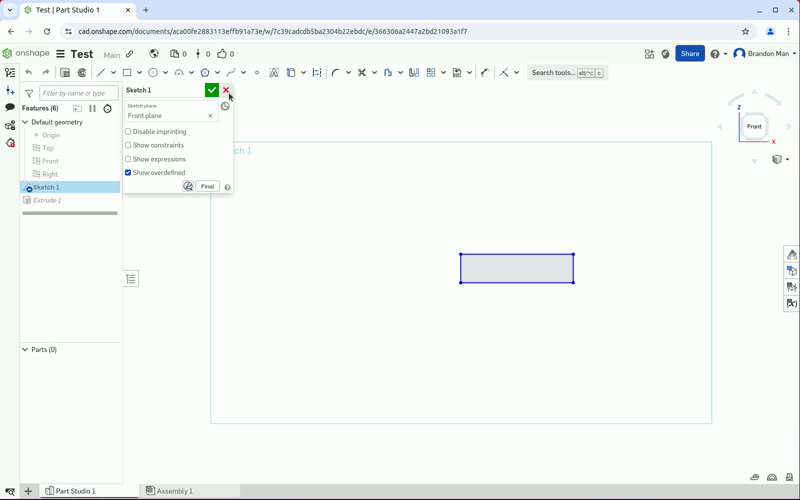
click(229, 92)
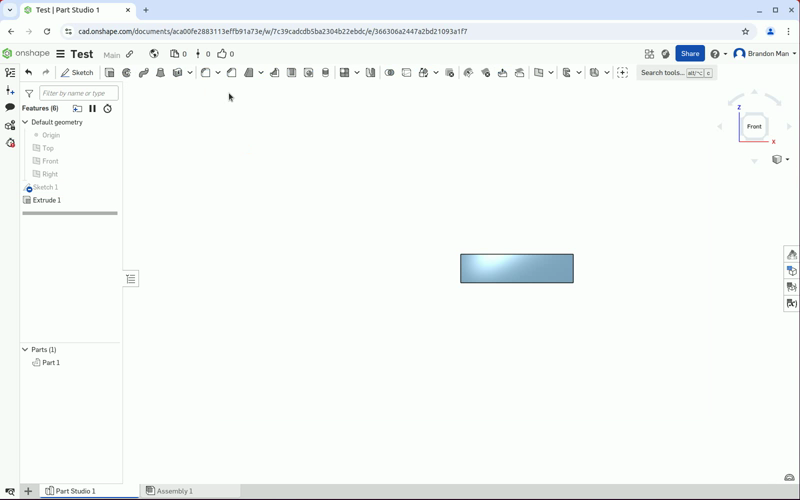
mouse_move(73, 352)
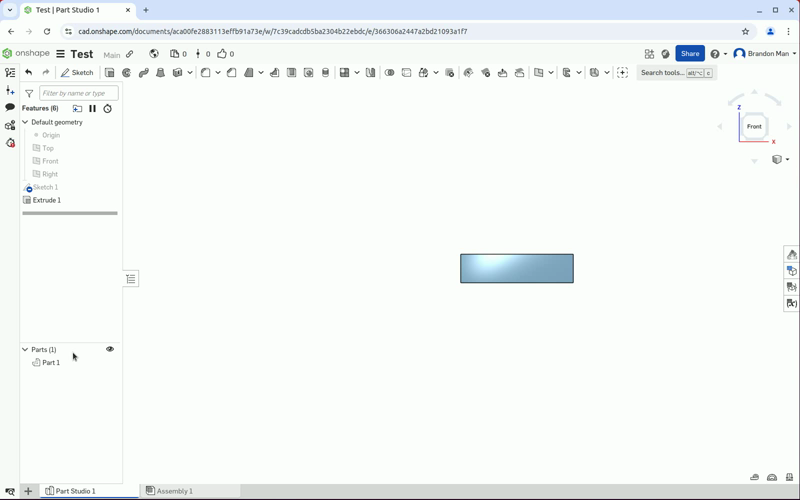
key(y)
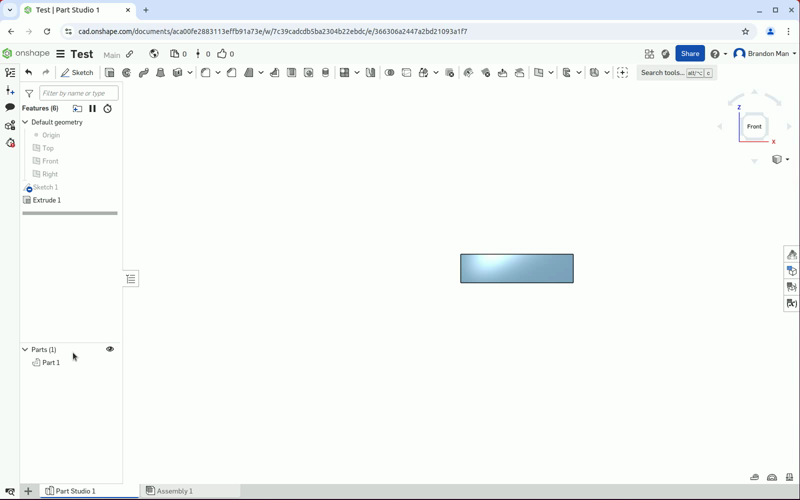
key(shift+p)
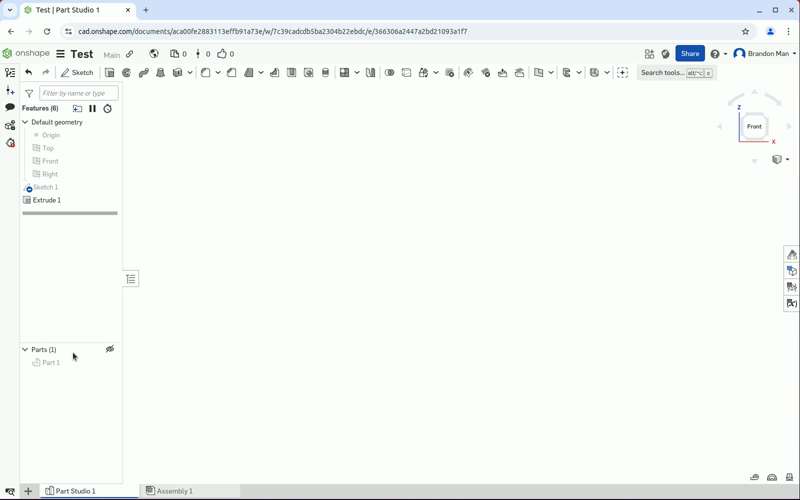
key(space)
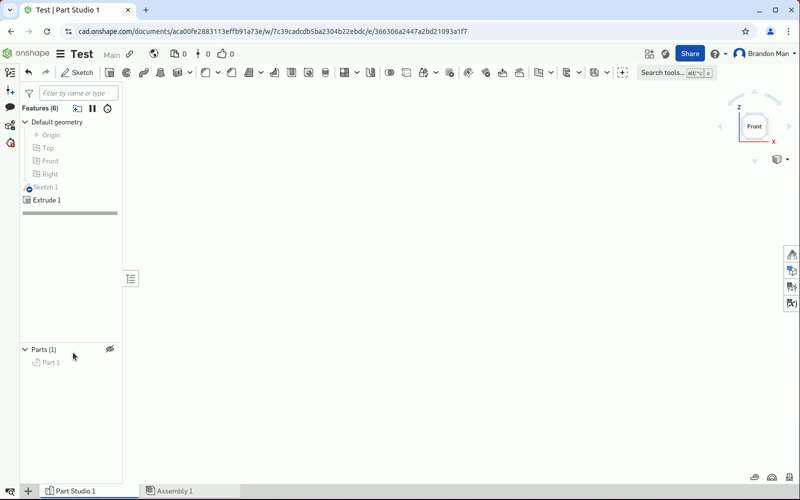
key_down(shift)
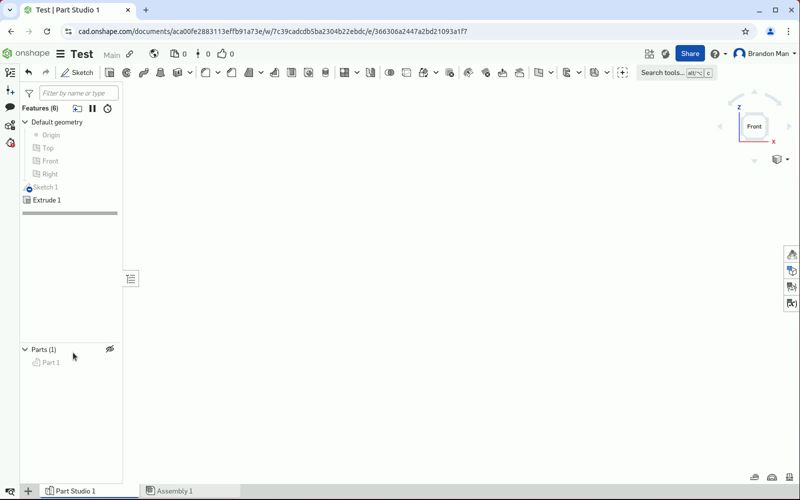
key(down)
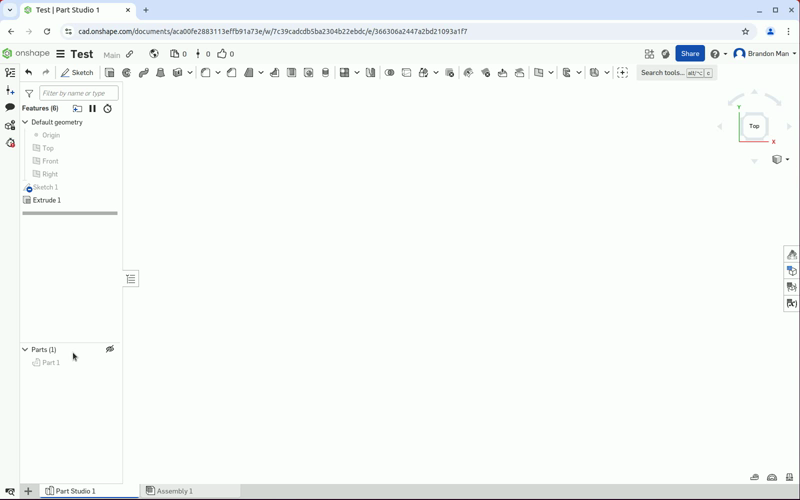
key_up(shift)
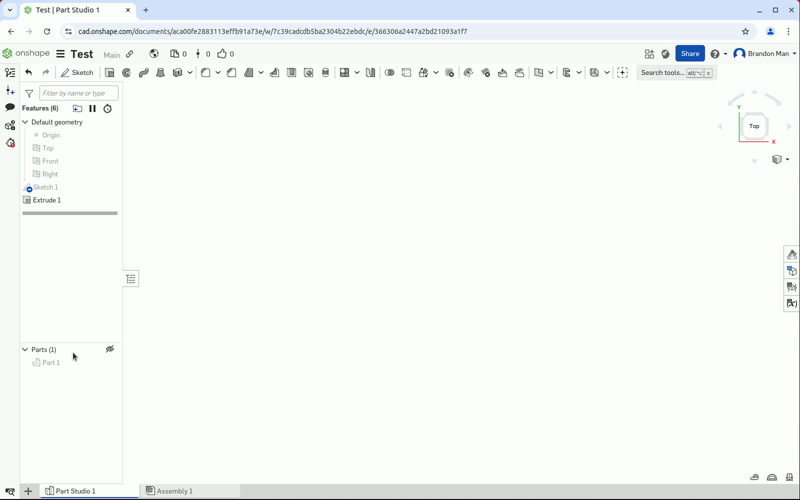
mouse_move(73, 352)
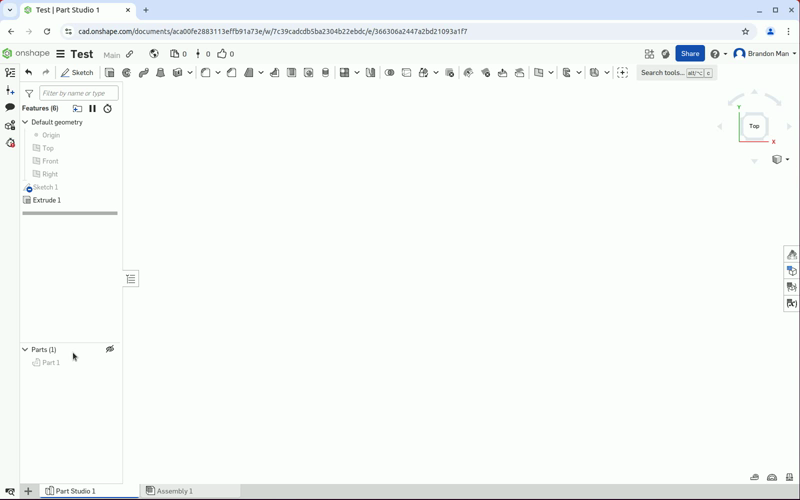
key(shift+y)
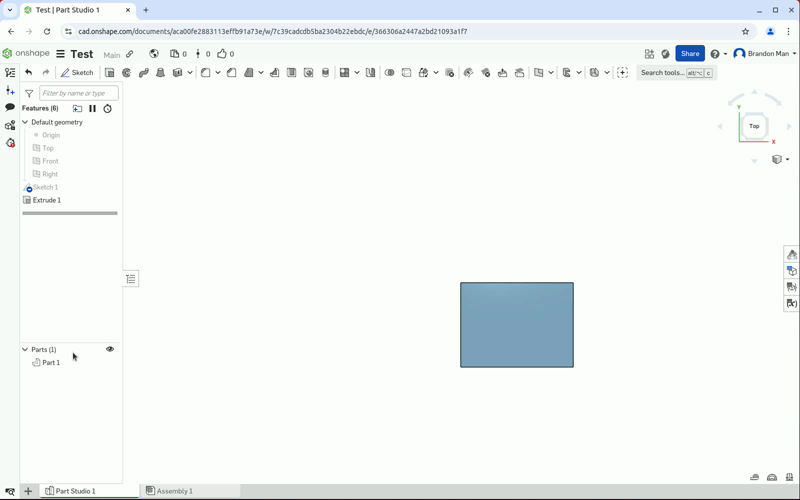
mouse_move(541, 75)
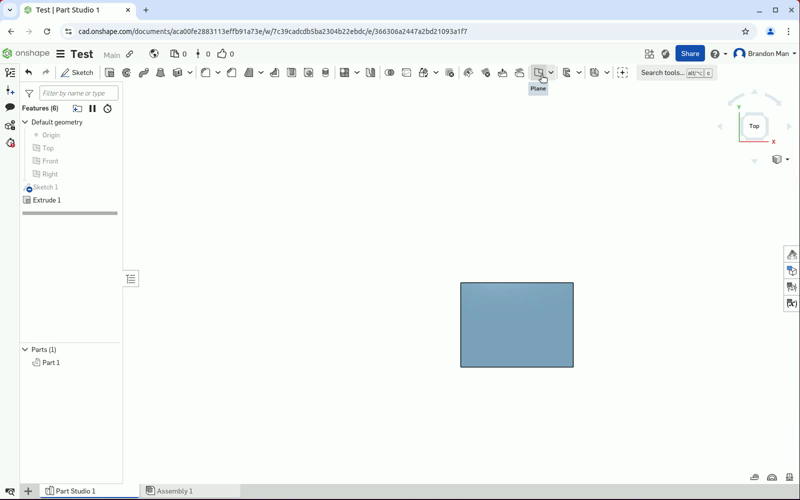
click(541, 75)
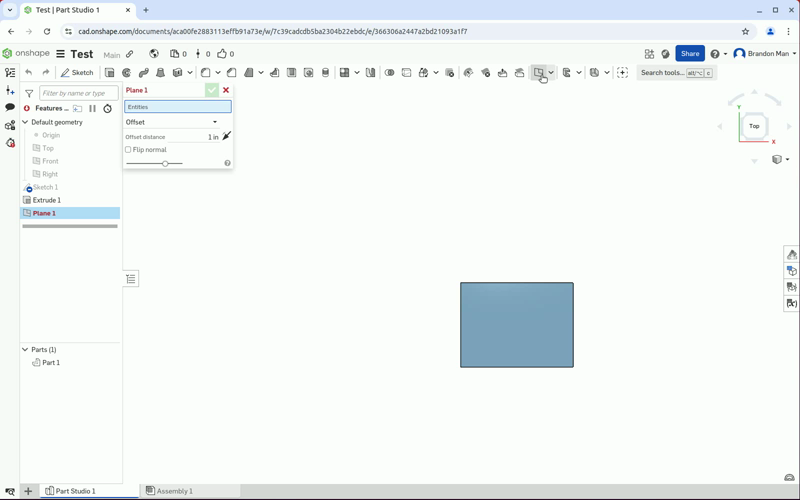
mouse_move(73, 150)
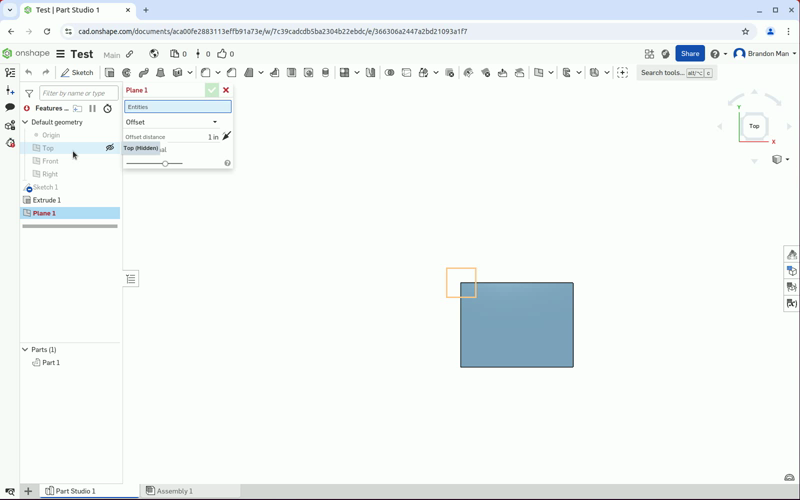
click(73, 150)
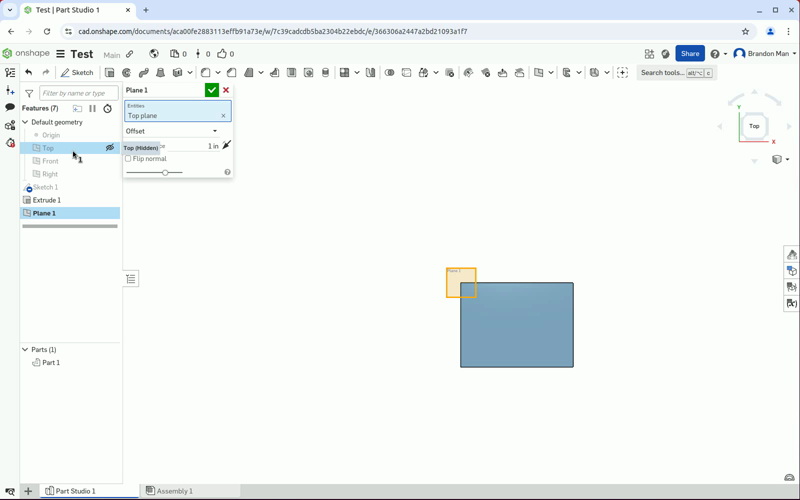
key(tab, 2)
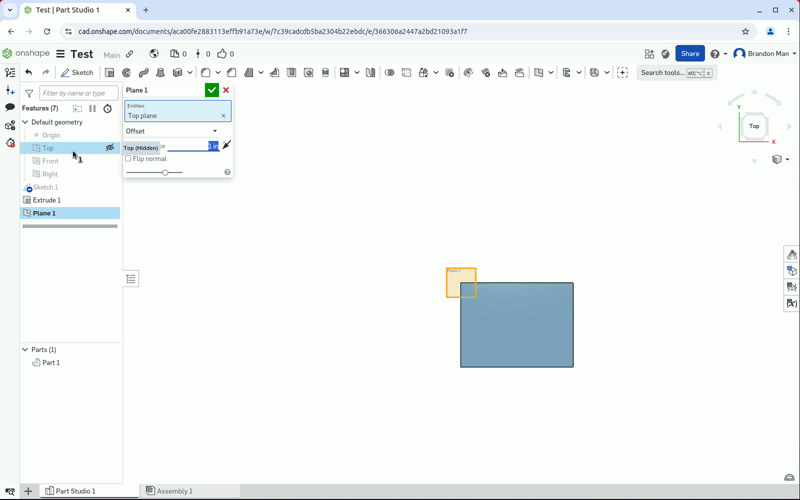
text(5.792)
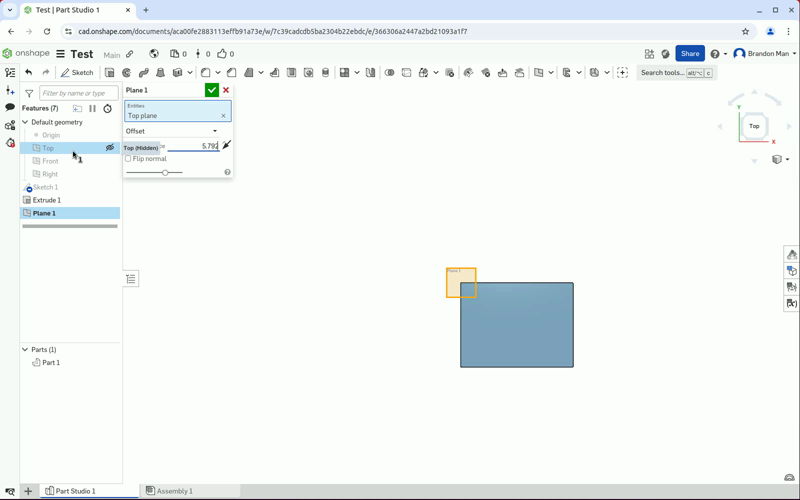
key(enter, 2)
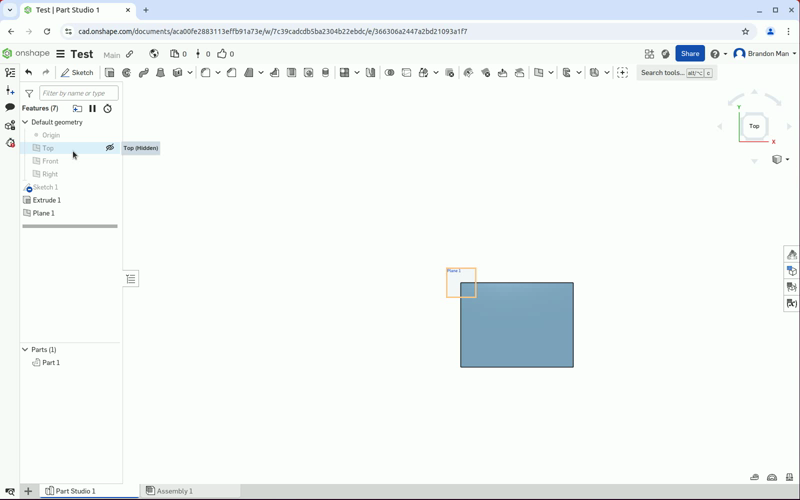
key(shift+s)
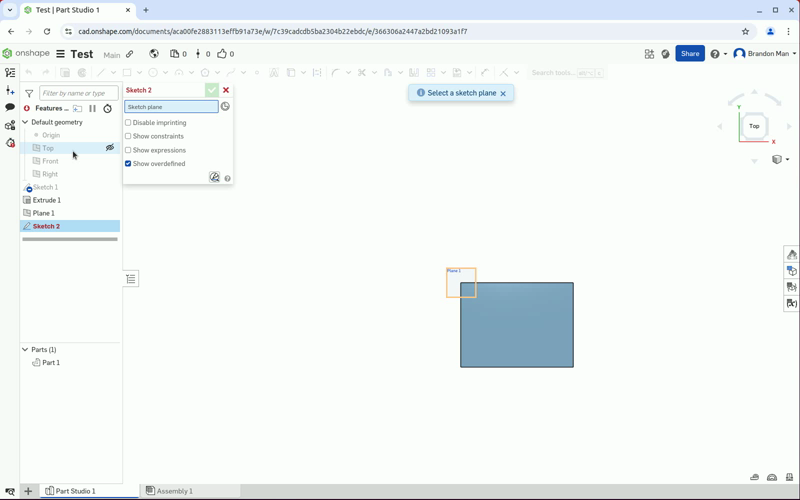
mouse_move(73, 215)
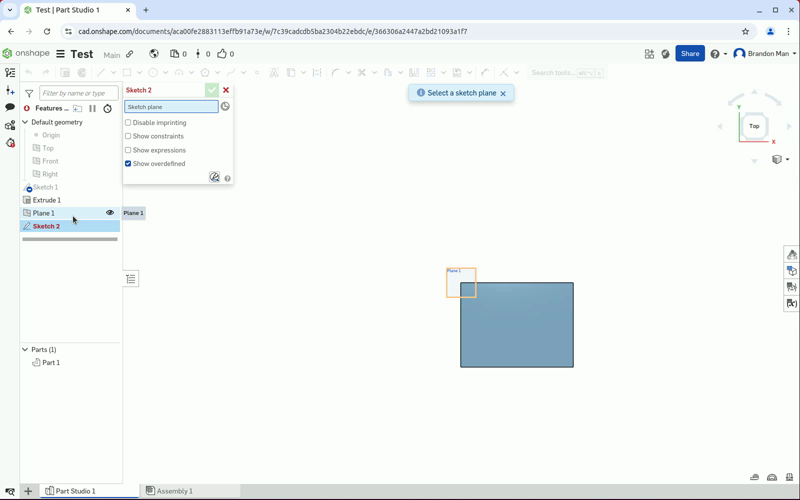
click(73, 215)
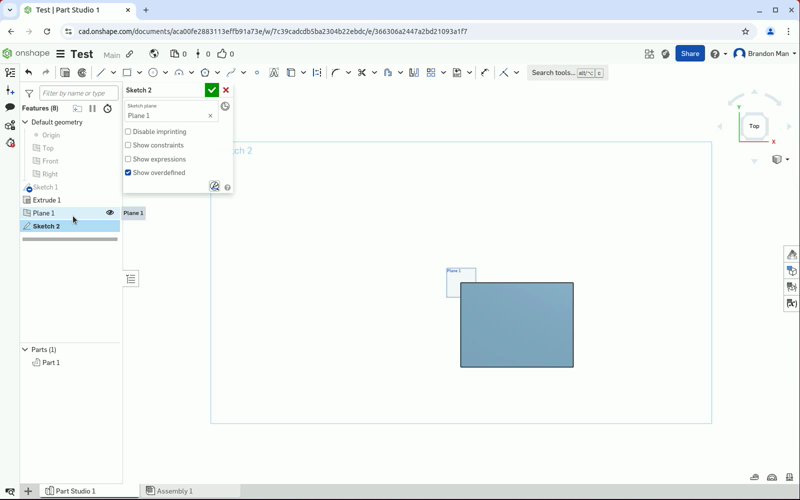
mouse_move(73, 352)
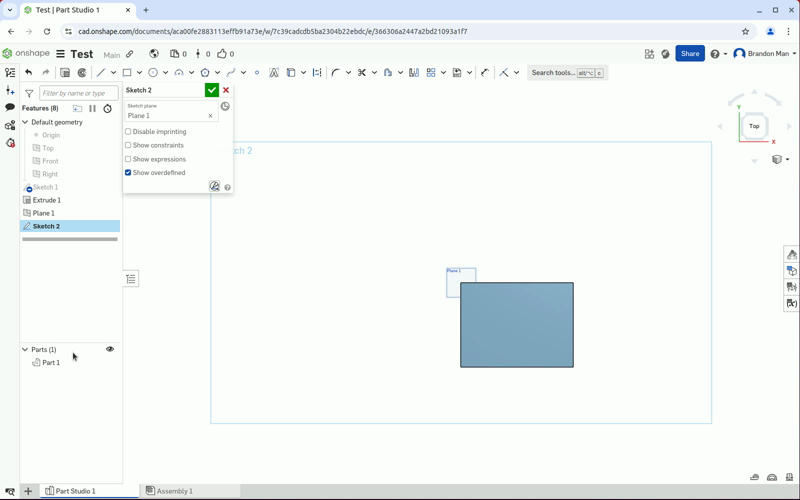
key(y)
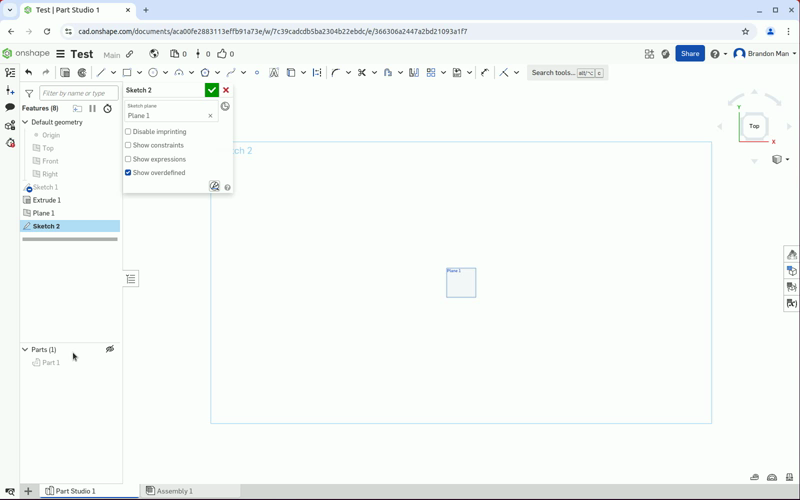
key(l)
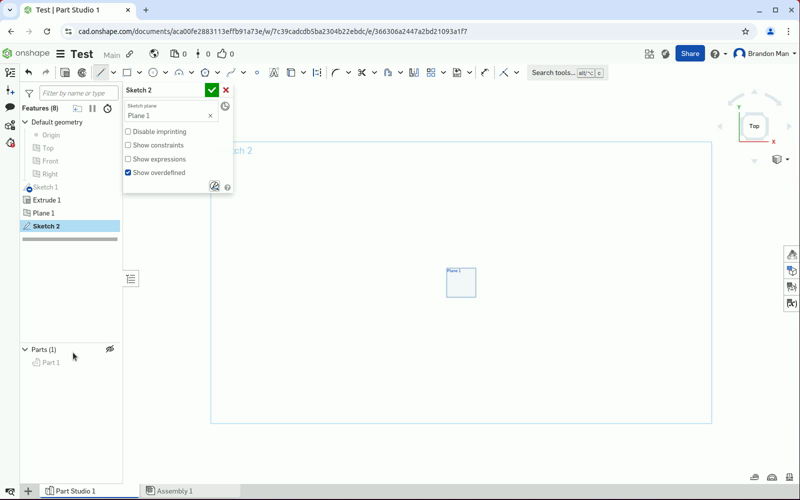
key_down(shift)
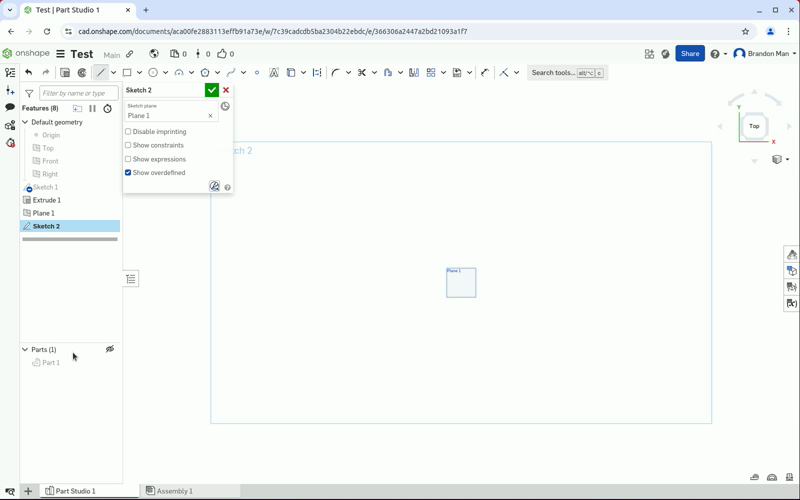
mouse_move(460, 367)
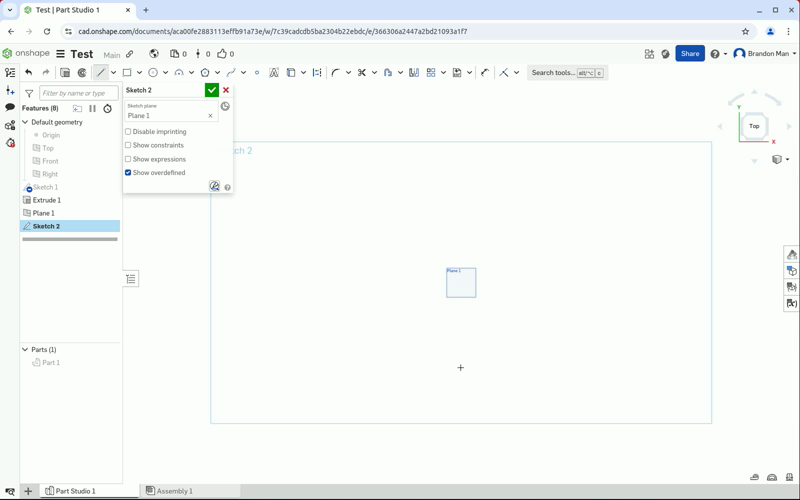
click(460, 367)
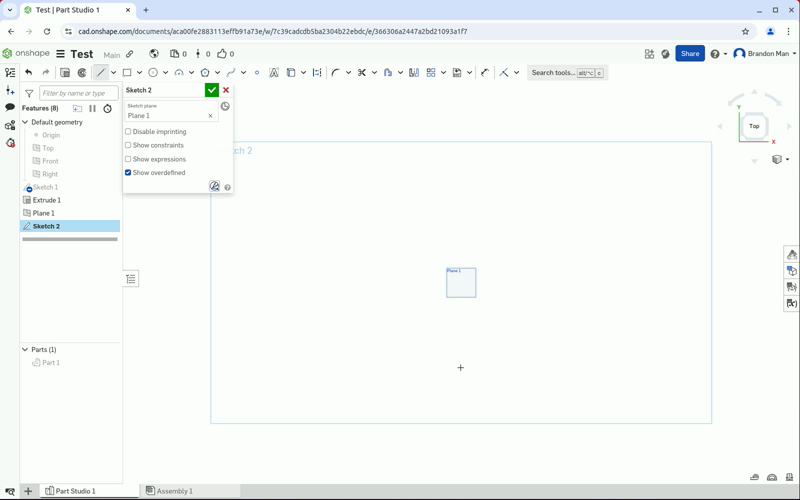
key_up(shift)
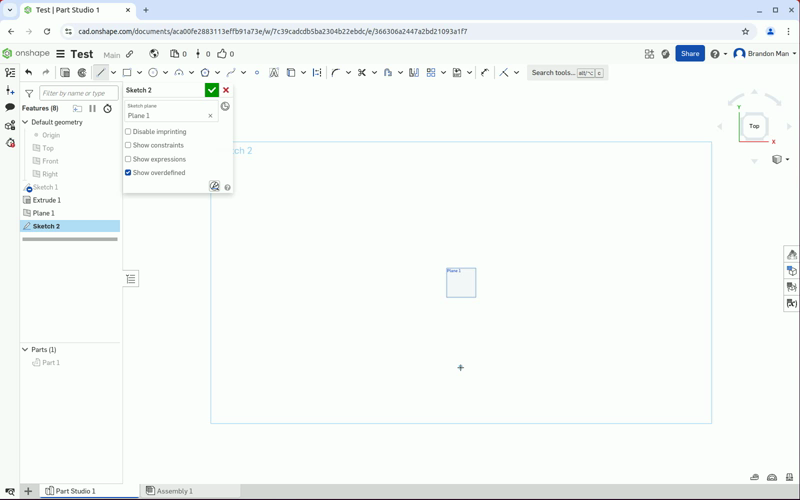
key_down(shift)
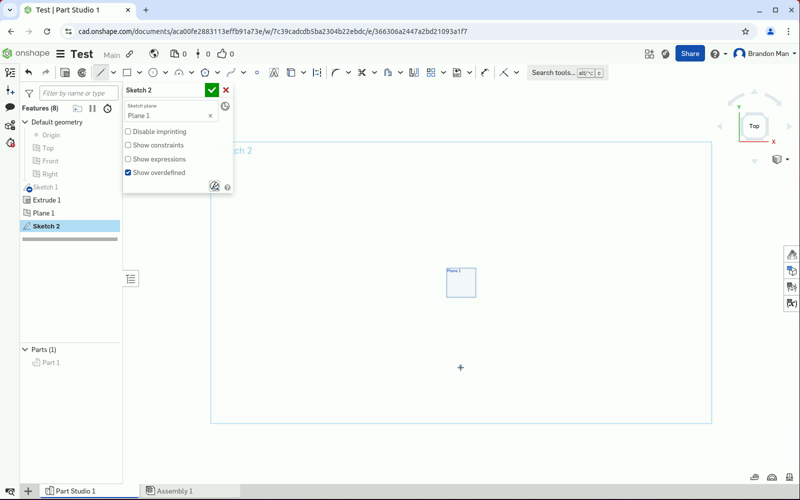
mouse_move(490, 367)
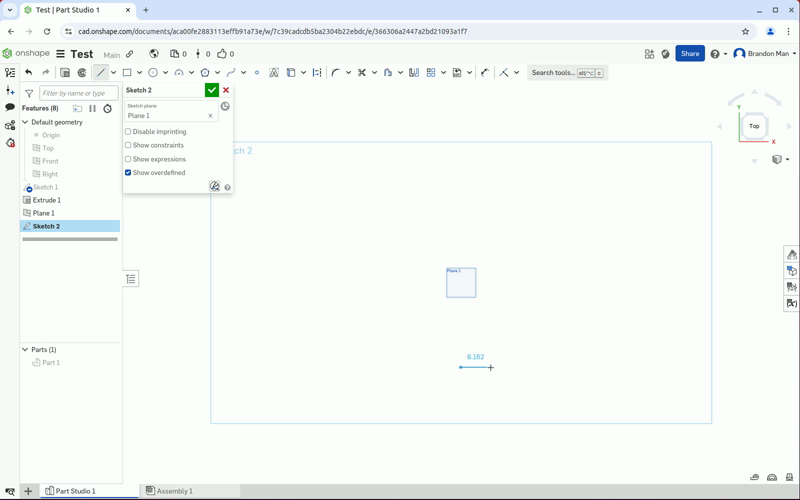
mouse_move(475, 367)
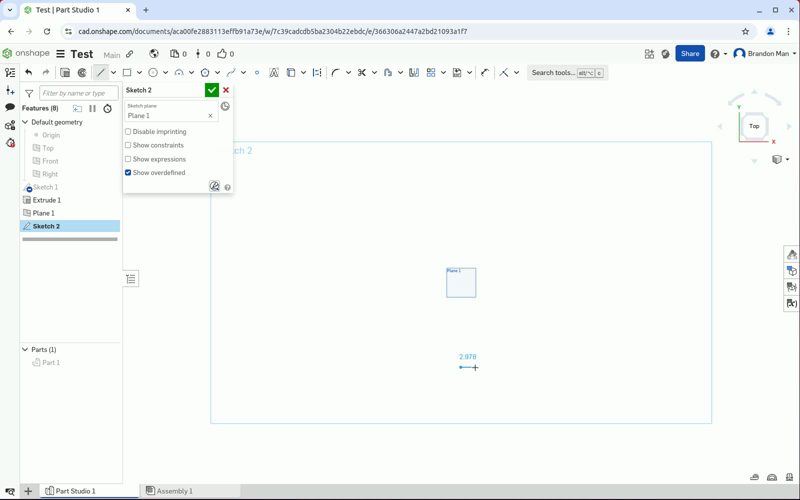
click(475, 367)
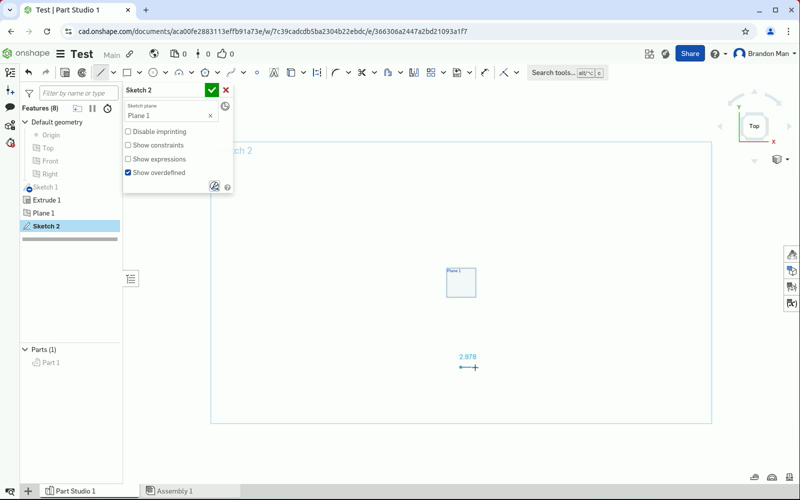
key_up(shift)
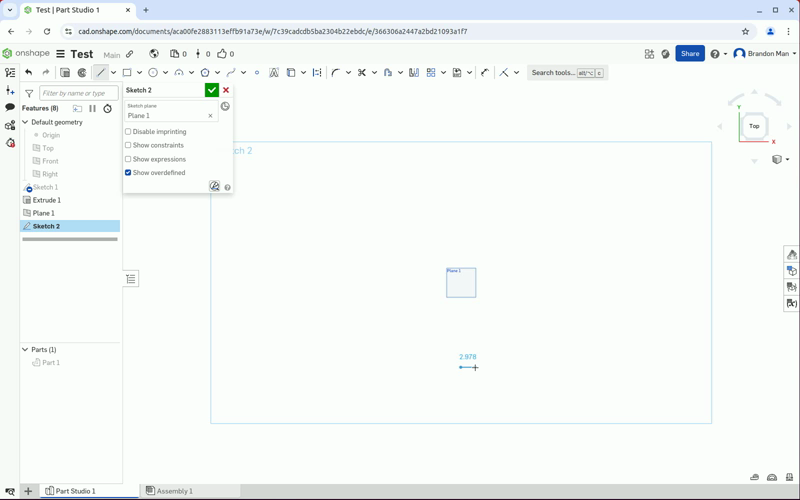
key_down(shift)
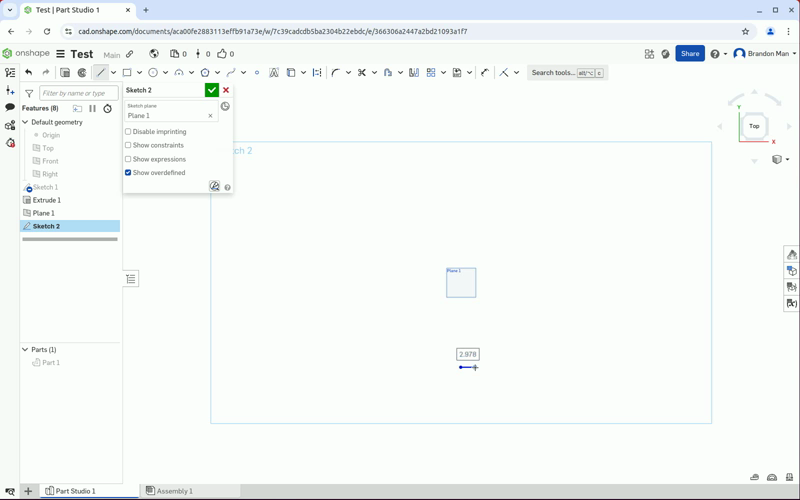
mouse_move(531, 282)
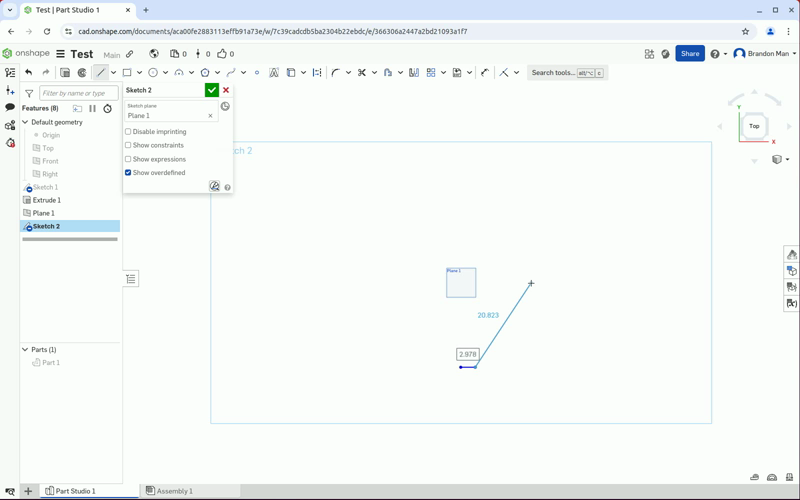
click(531, 282)
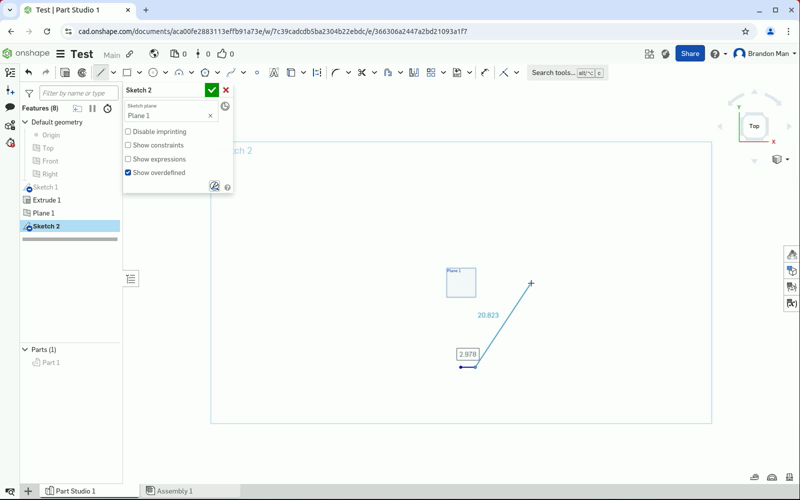
key_up(shift)
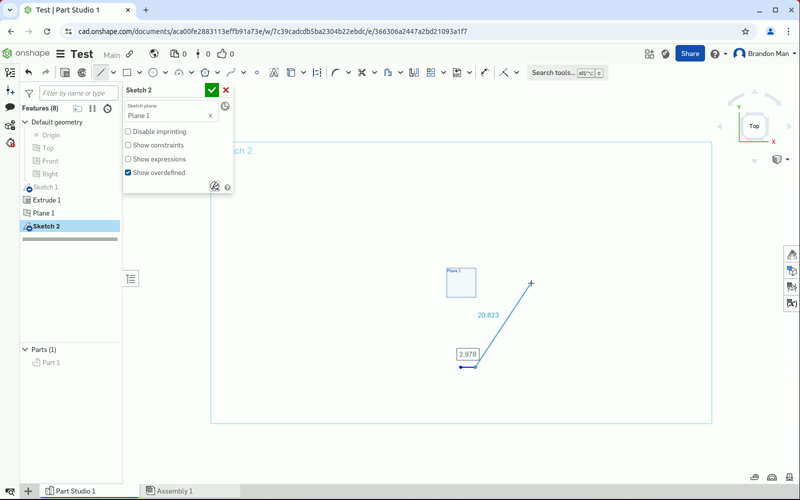
key_down(shift)
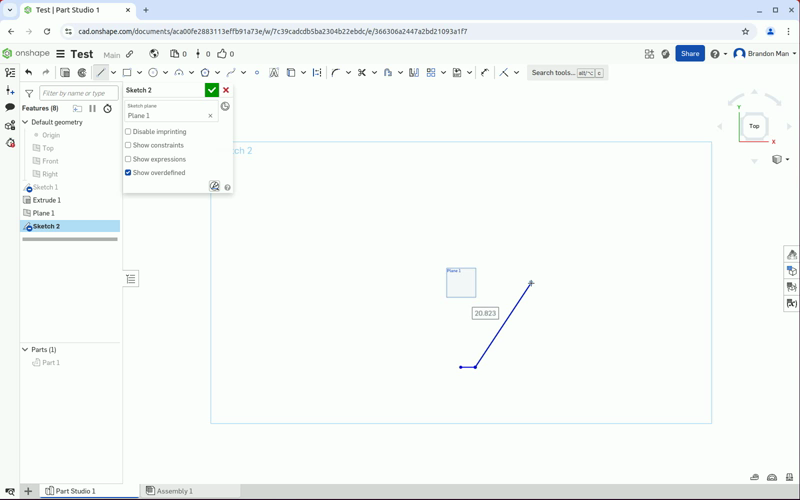
mouse_move(460, 282)
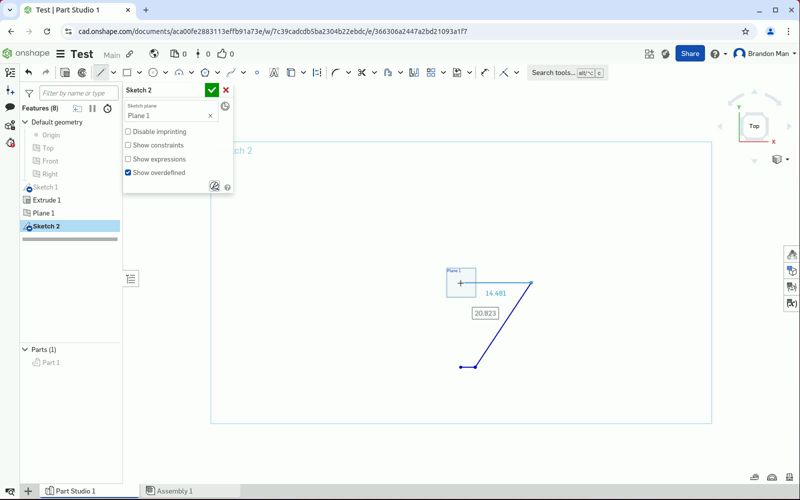
click(460, 282)
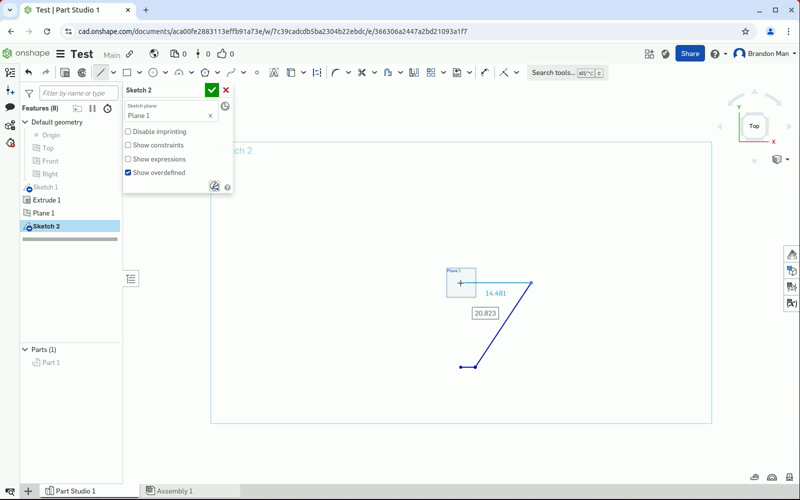
key_up(shift)
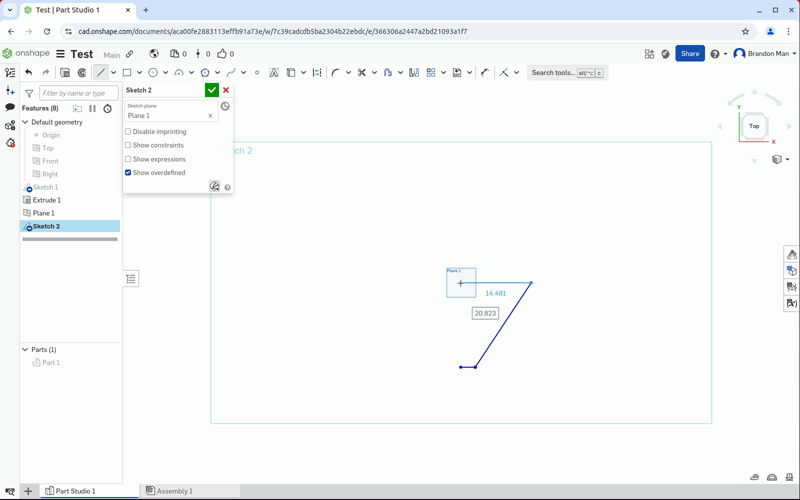
key_down(shift)
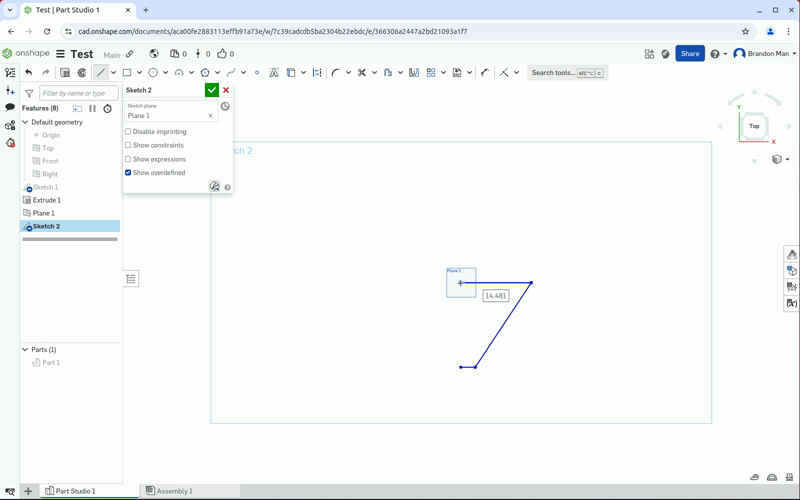
mouse_move(460, 367)
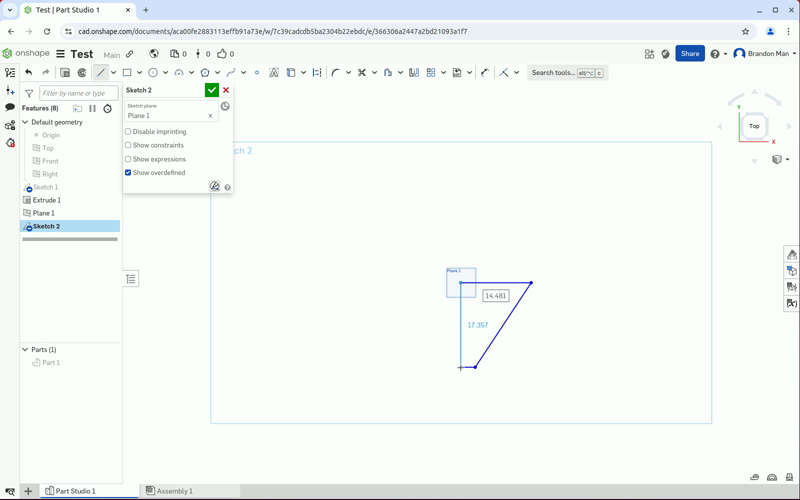
key_up(shift)
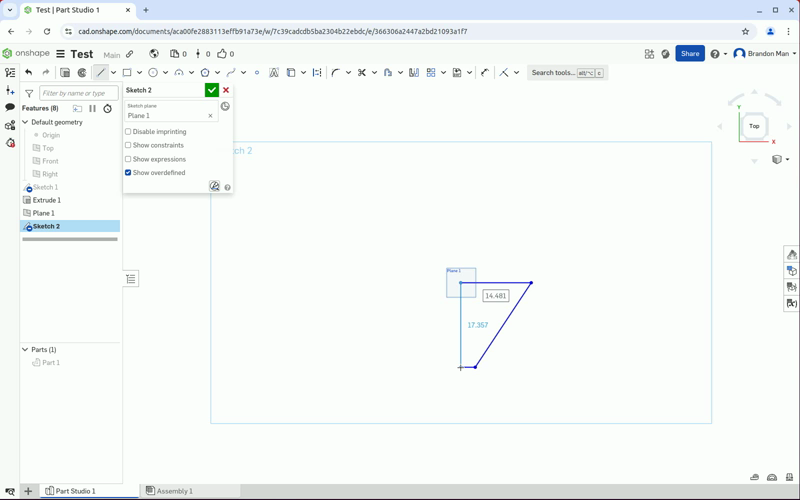
click(460, 367)
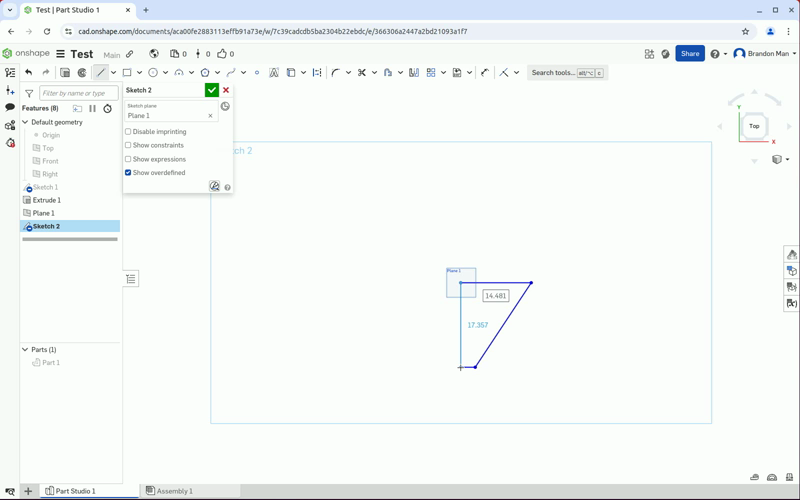
key(esc)
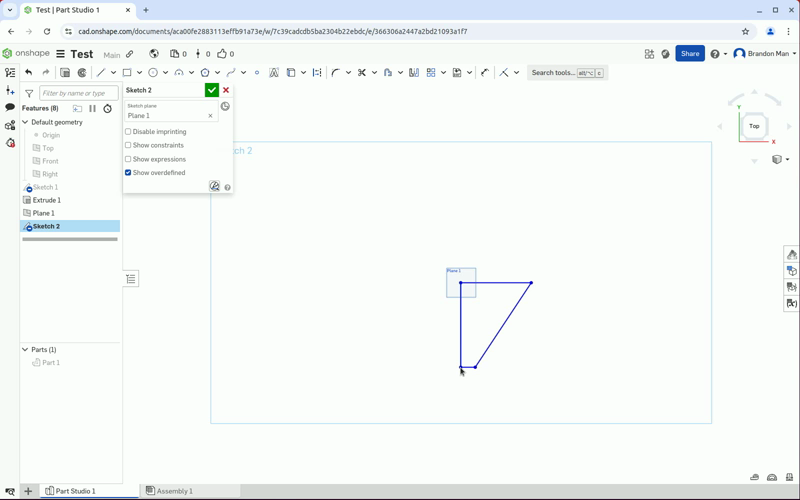
mouse_move(473, 316)
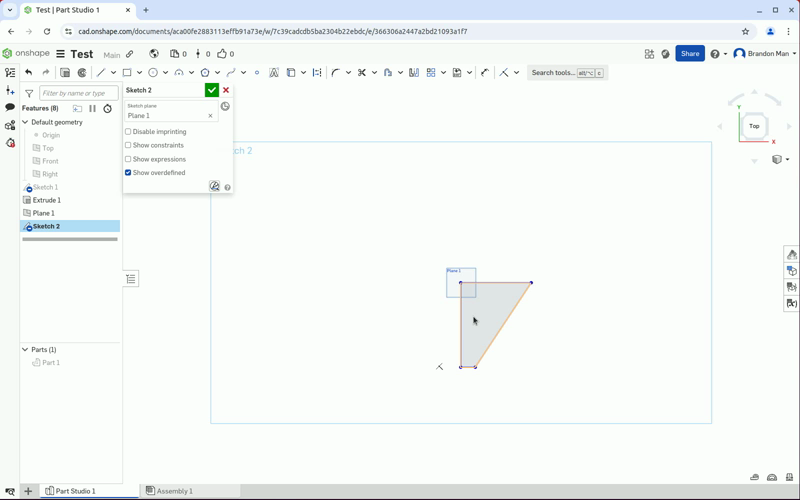
click(473, 316)
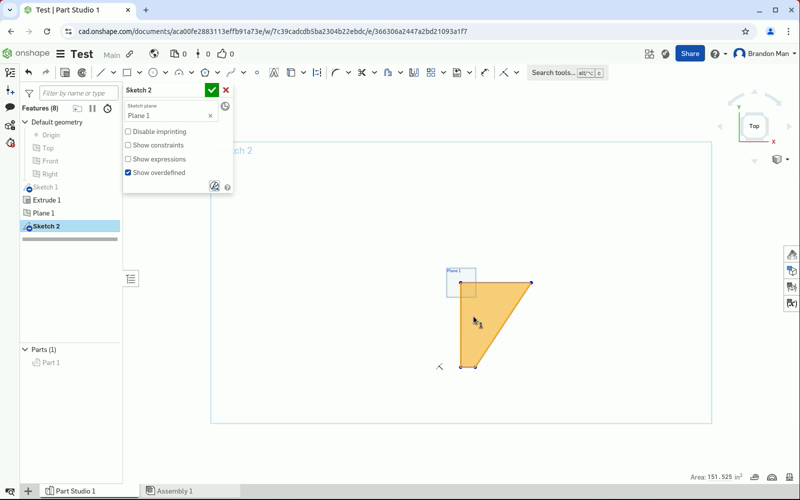
mouse_move(73, 352)
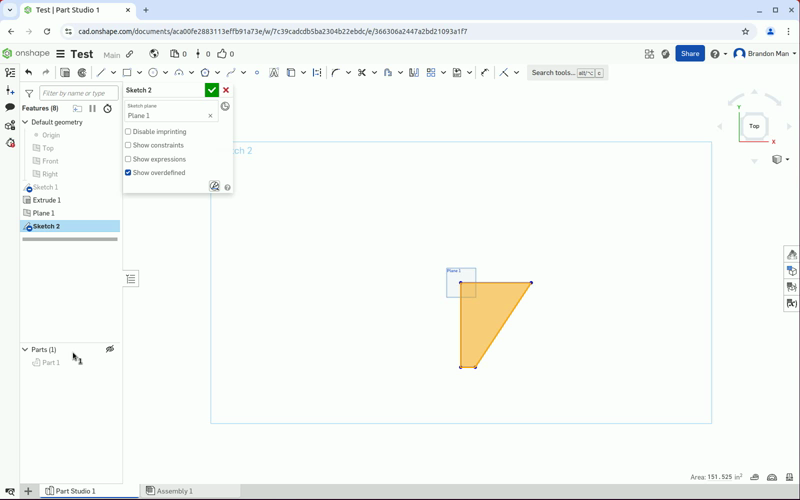
key(shift+y)
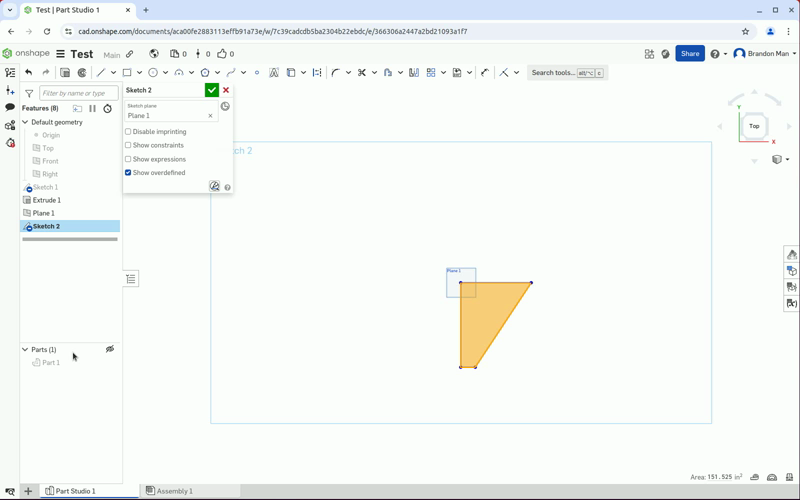
key(shift+e)
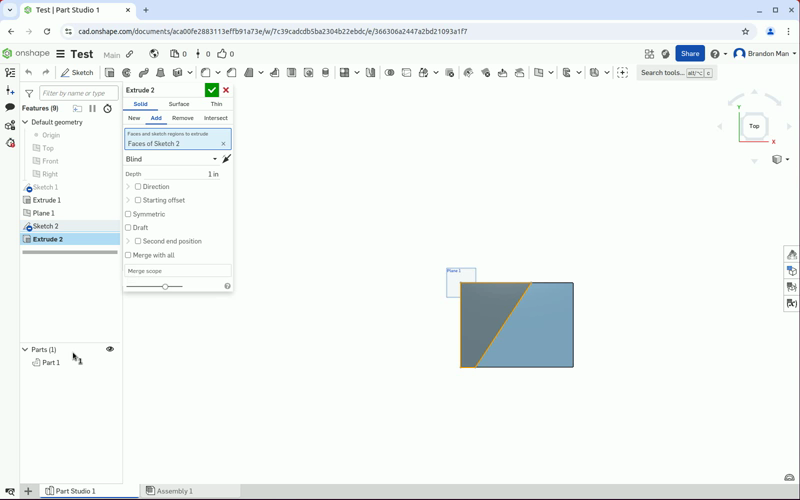
mouse_move(143, 106)
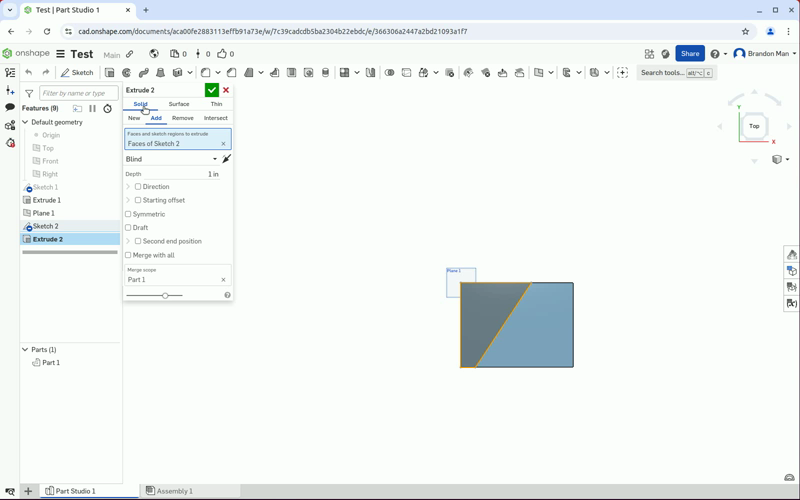
click(143, 106)
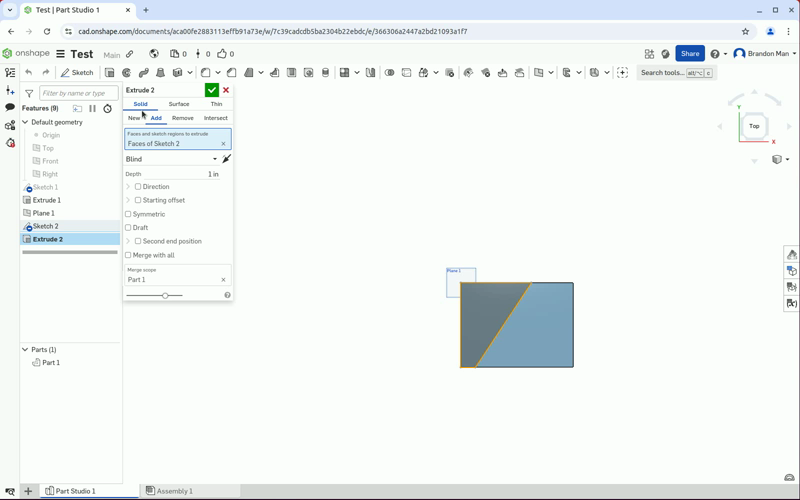
mouse_move(137, 120)
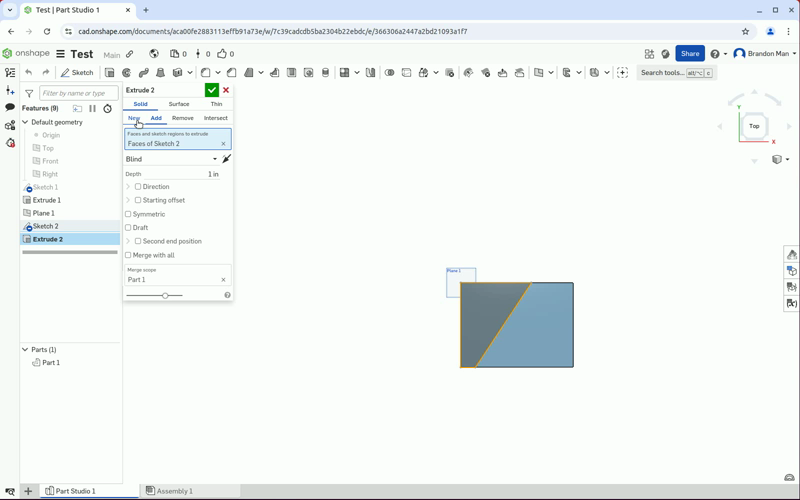
click(137, 120)
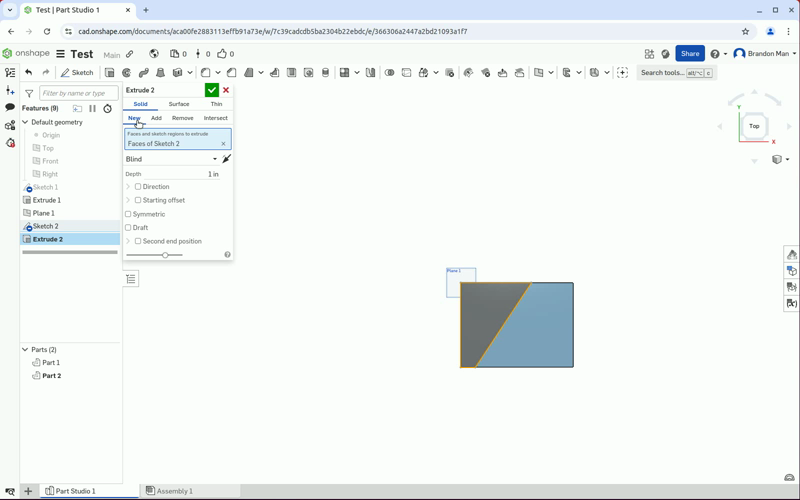
key(tab, 4)
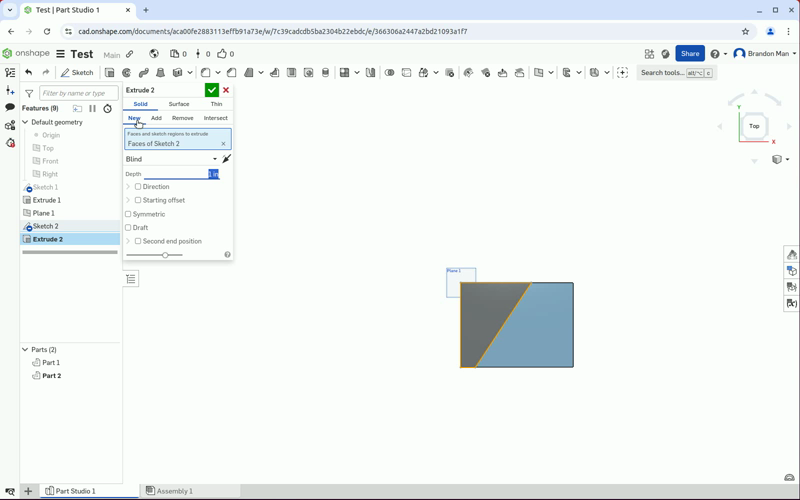
text(5.777)
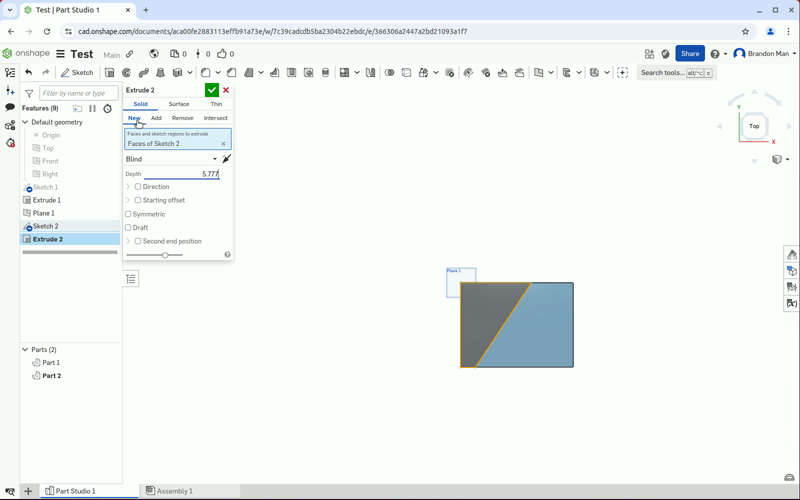
key(enter)
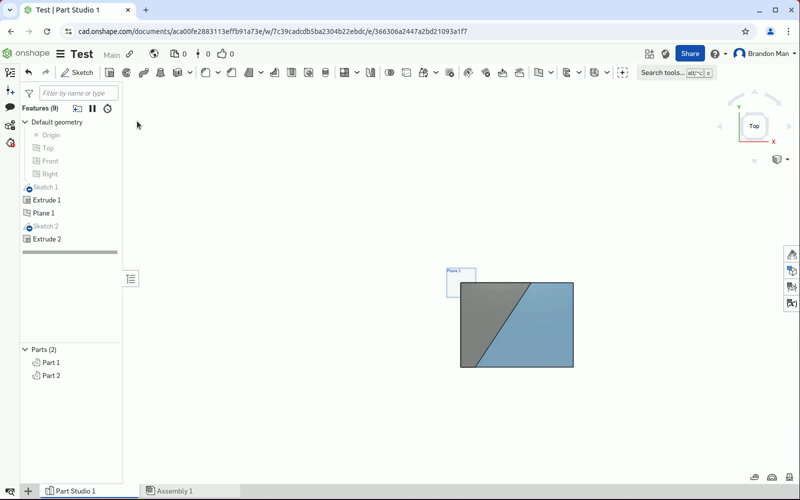
key(shift+h)
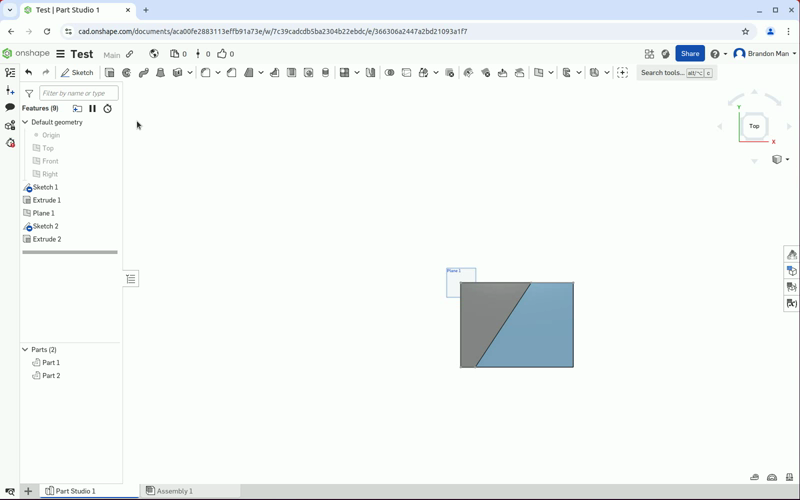
key(shift+h)
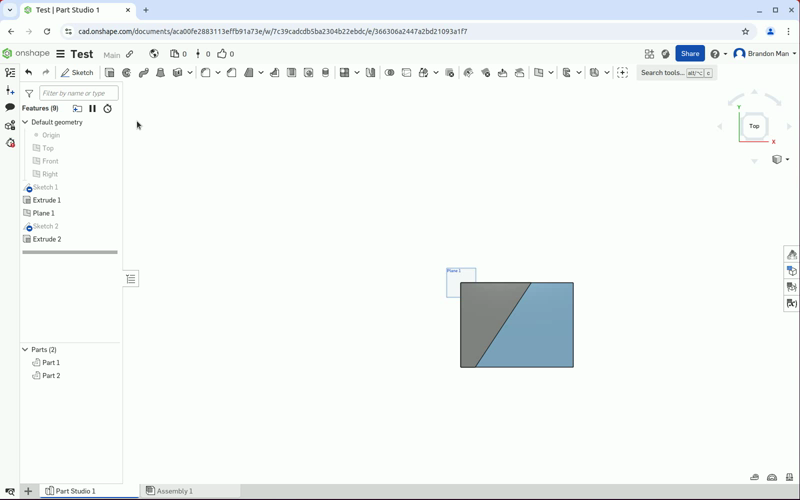
mouse_move(73, 189)
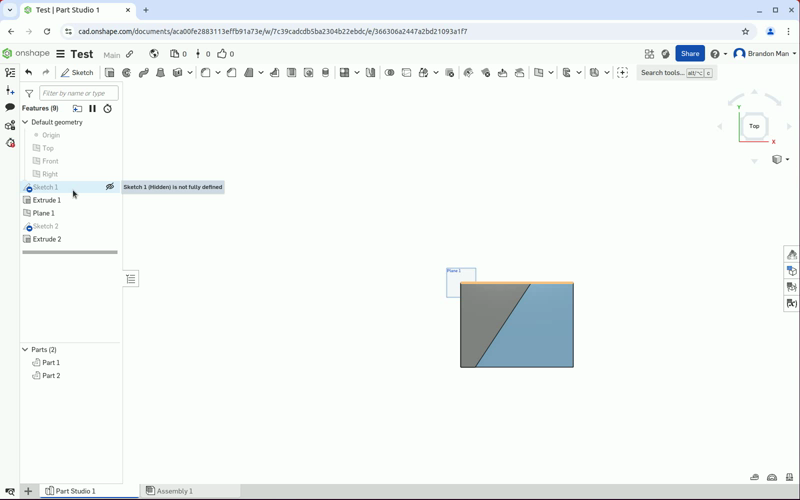
click(73, 189)
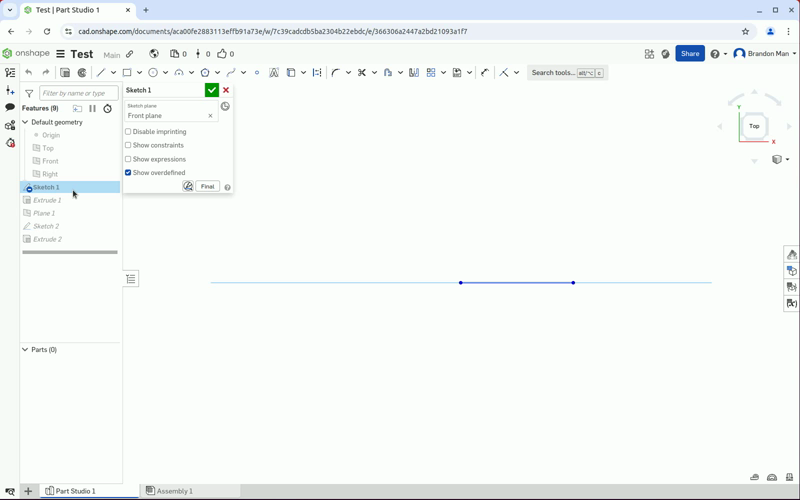
mouse_move(229, 92)
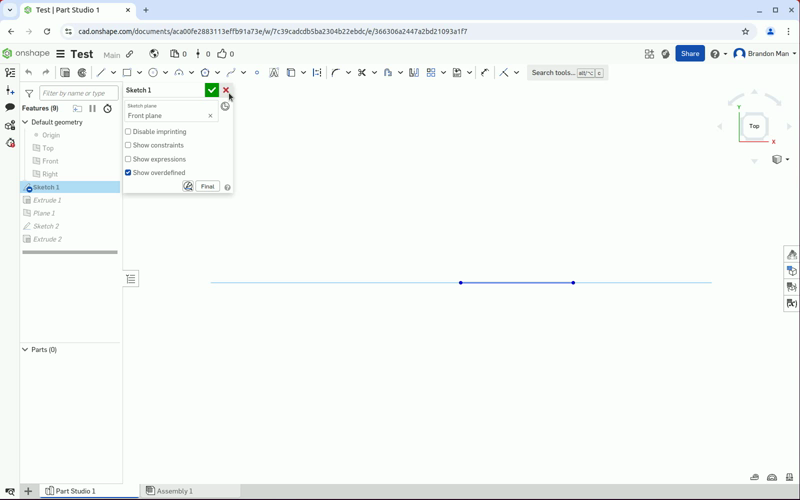
click(229, 92)
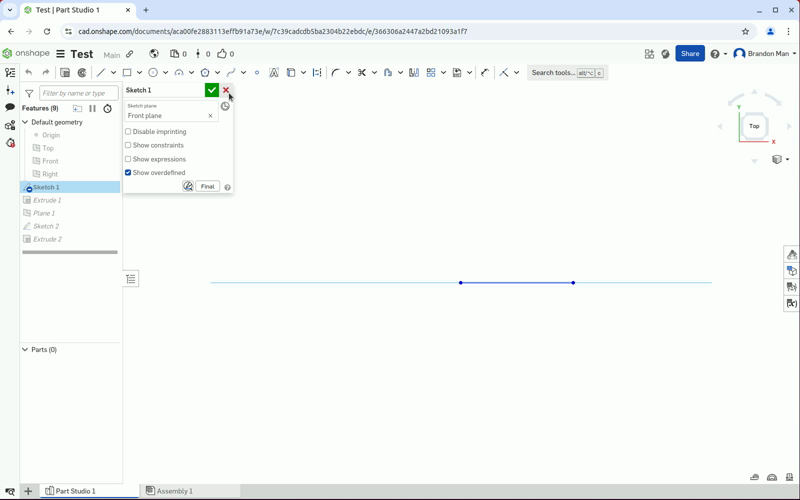
key(shift+s)
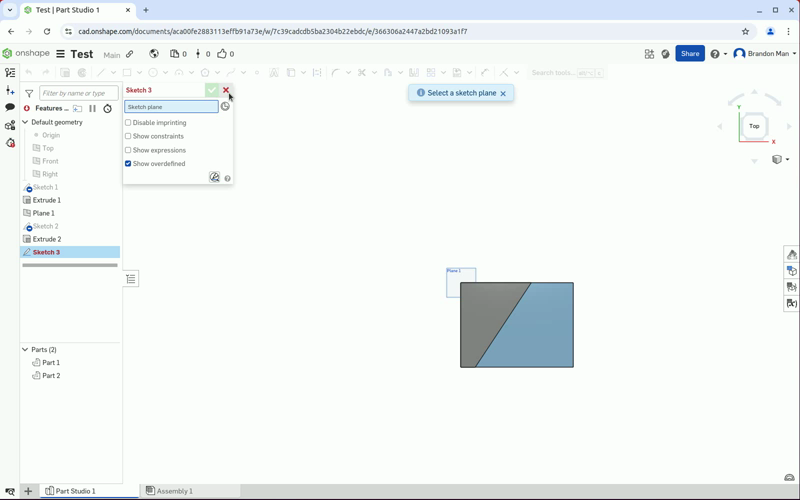
mouse_move(73, 215)
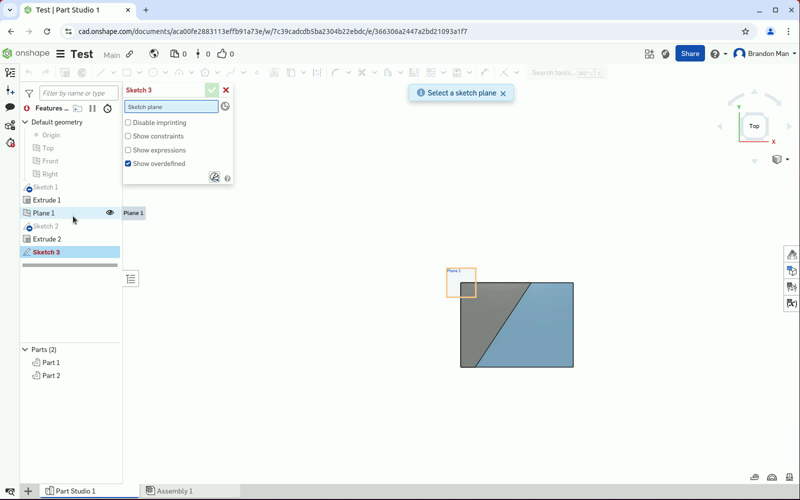
click(73, 215)
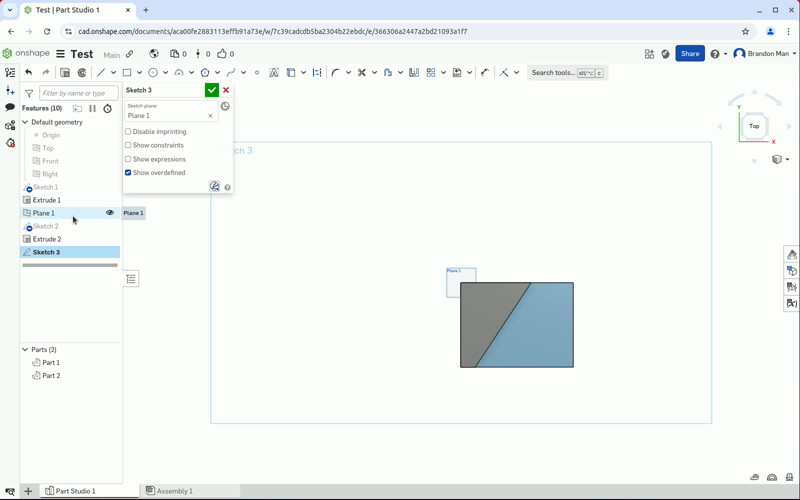
mouse_move(73, 352)
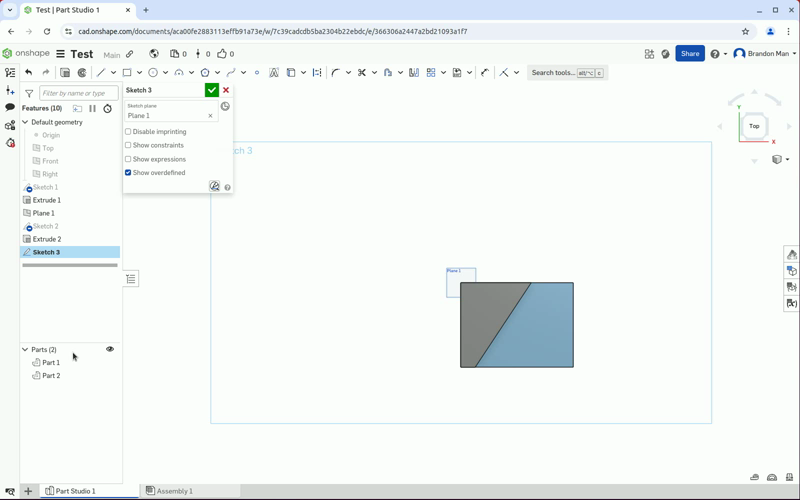
key(y)
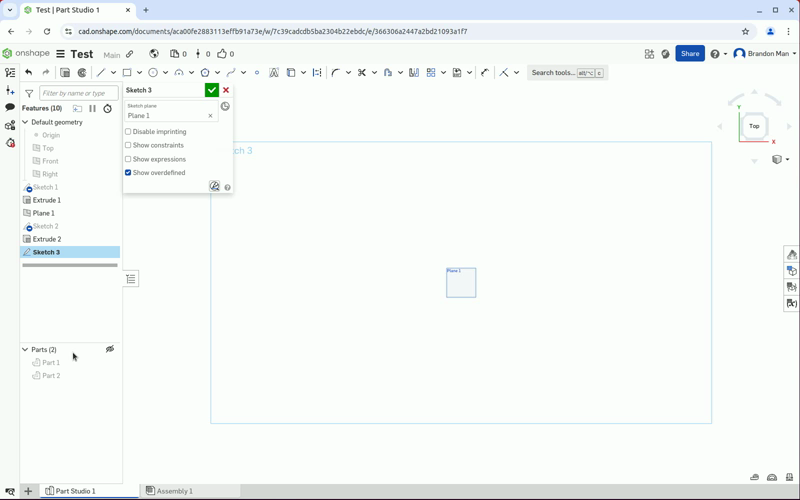
key(l)
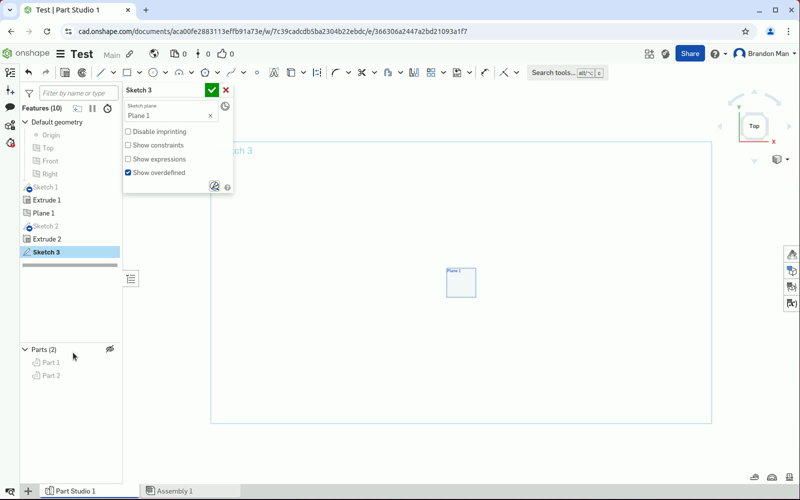
key_down(shift)
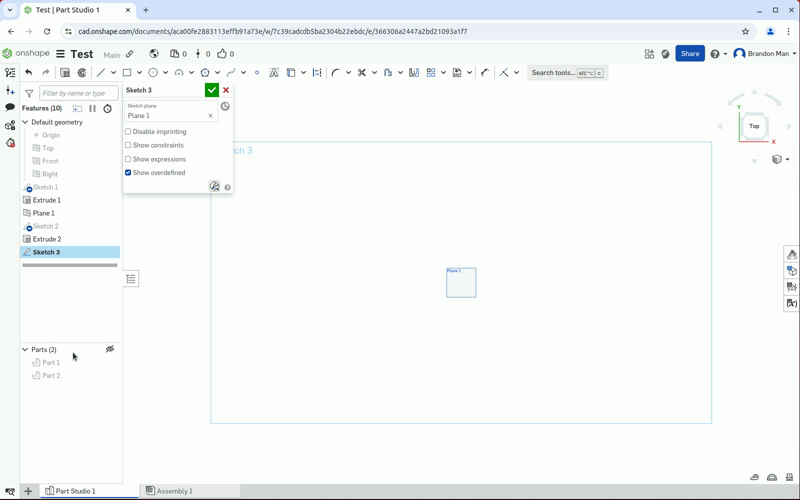
mouse_move(545, 367)
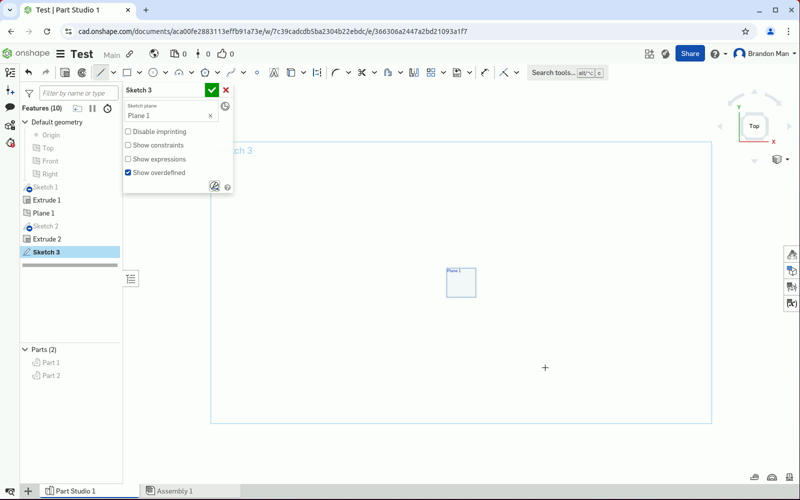
click(545, 367)
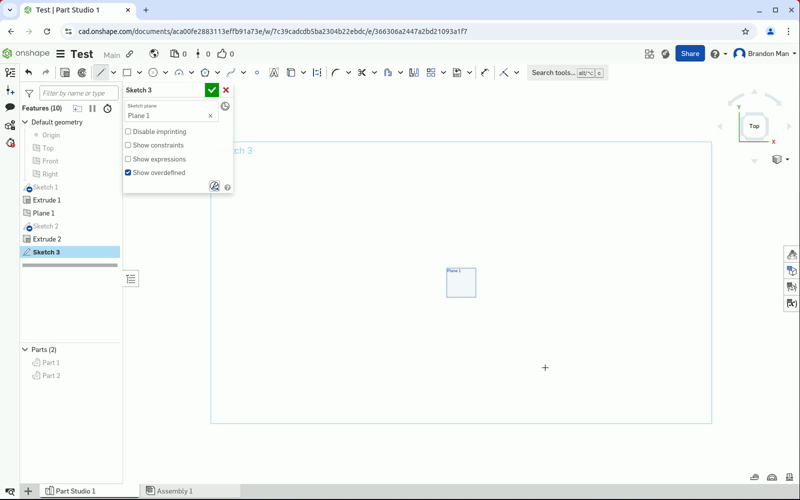
key_up(shift)
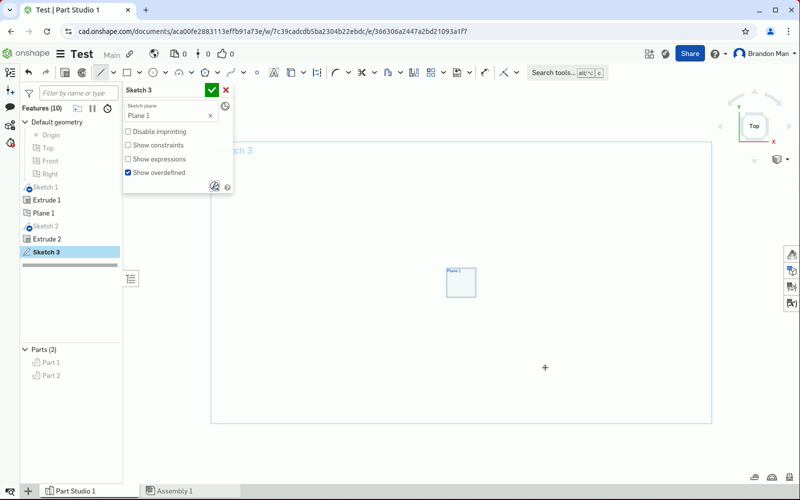
key_down(shift)
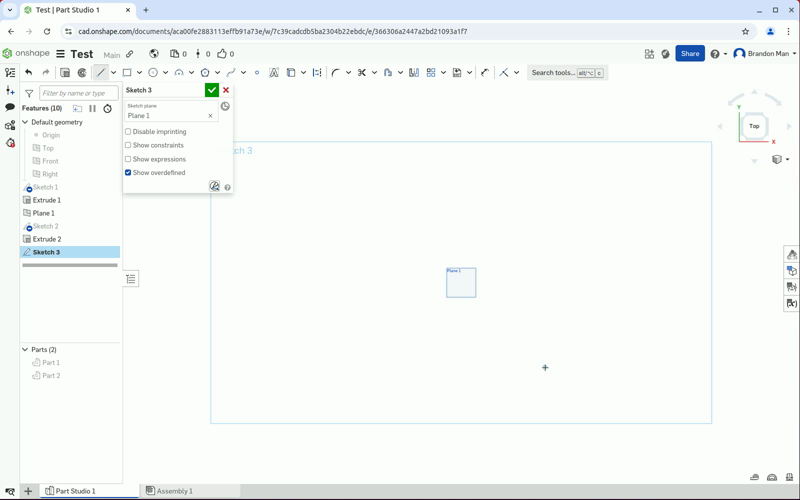
mouse_move(575, 367)
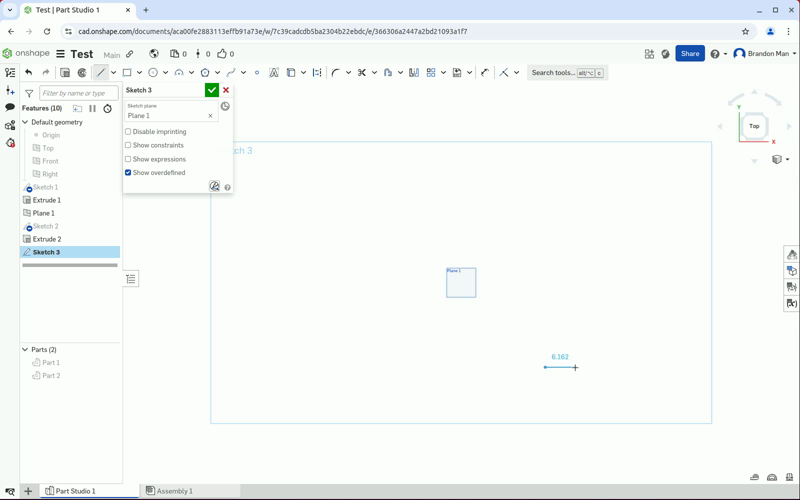
mouse_move(573, 367)
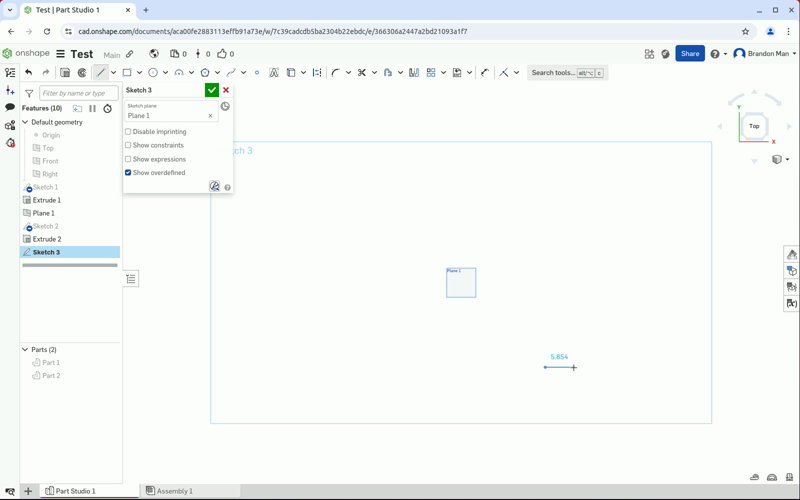
click(573, 367)
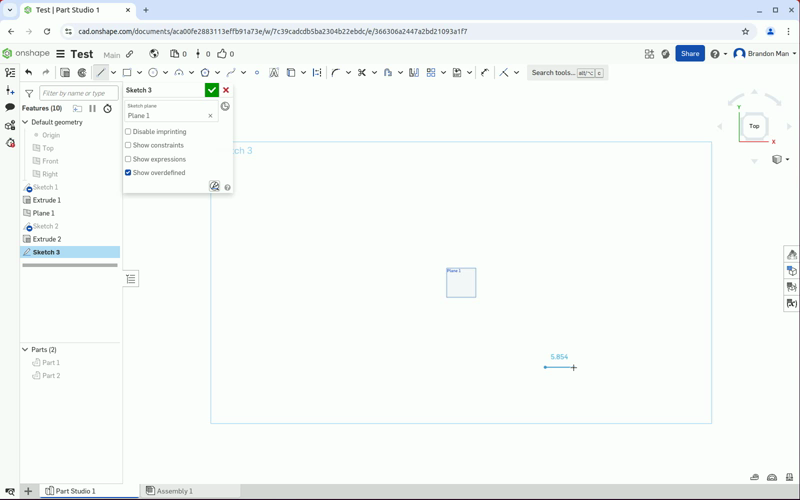
key_up(shift)
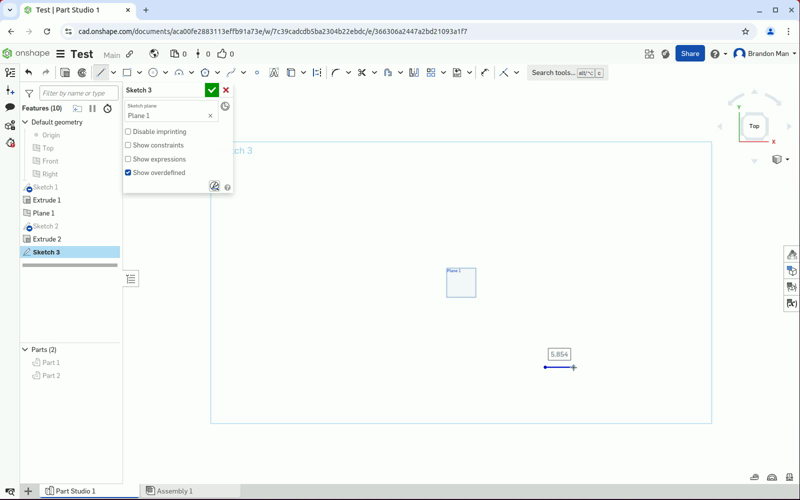
key_down(shift)
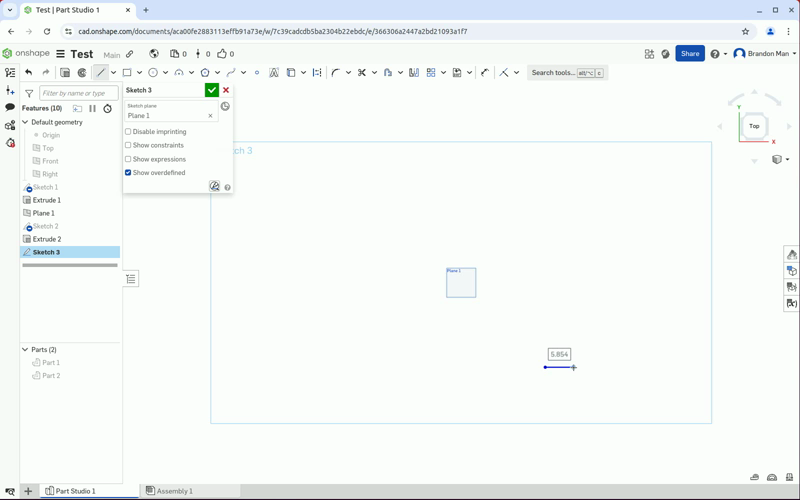
mouse_move(589, 367)
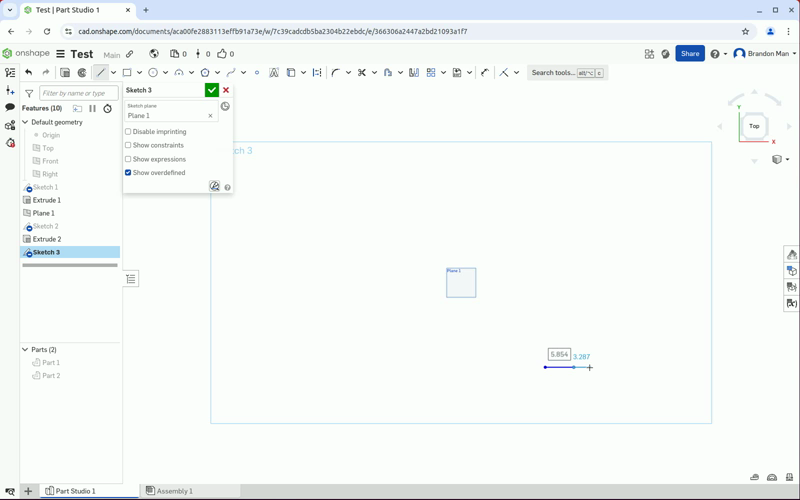
mouse_move(573, 324)
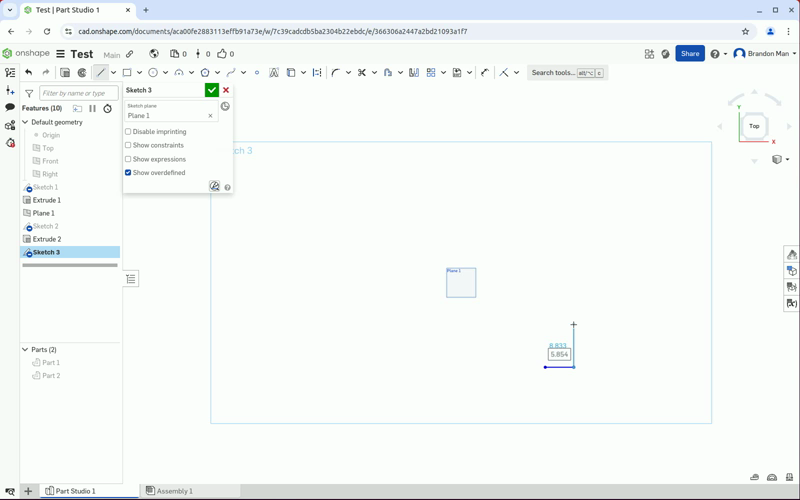
click(573, 324)
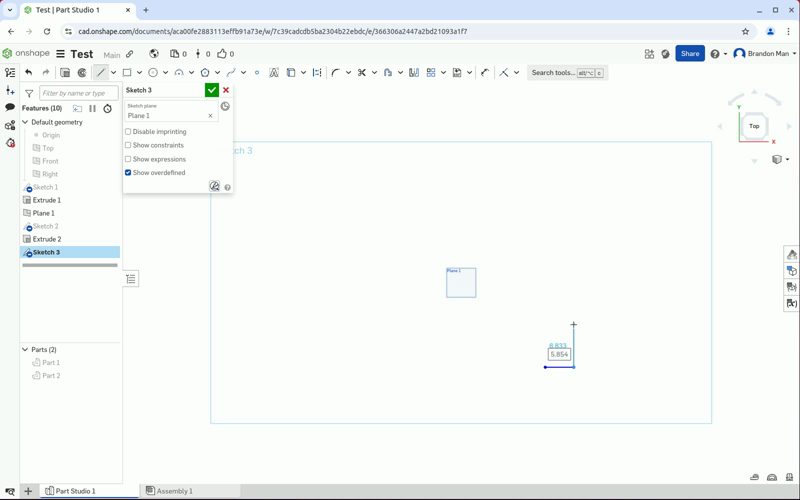
key_up(shift)
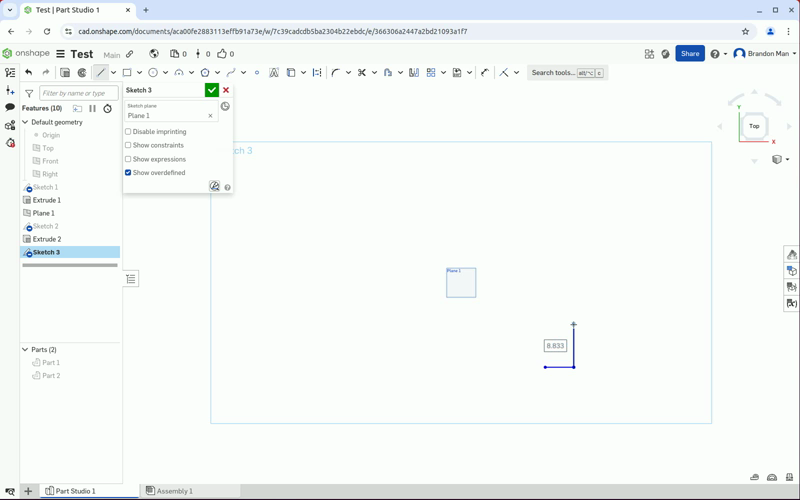
mouse_move(589, 324)
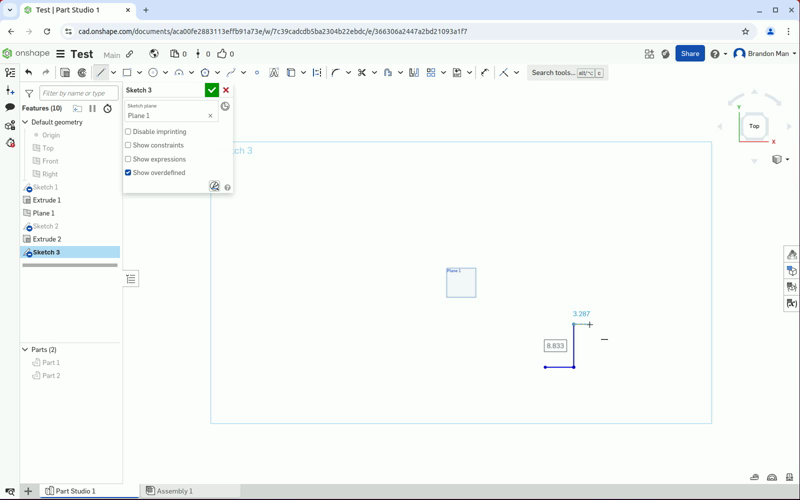
key_down(shift)
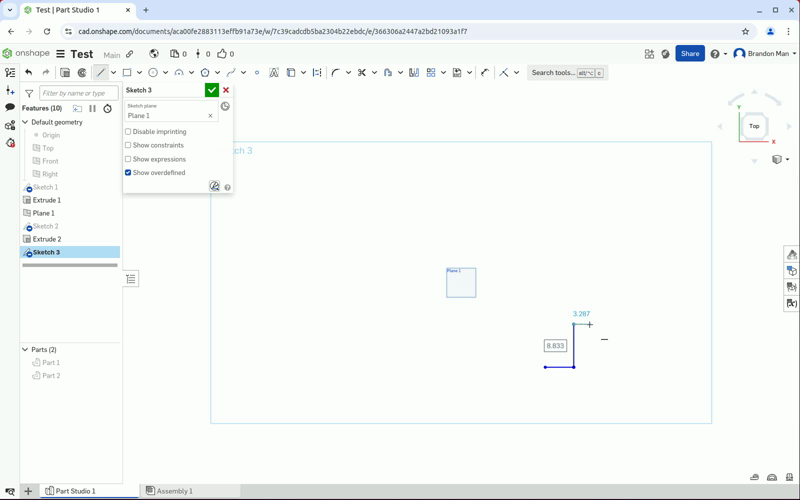
mouse_move(545, 367)
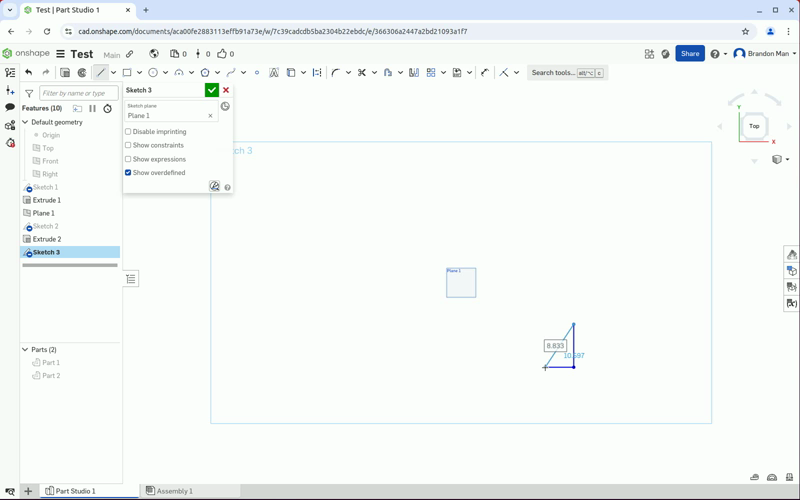
key_up(shift)
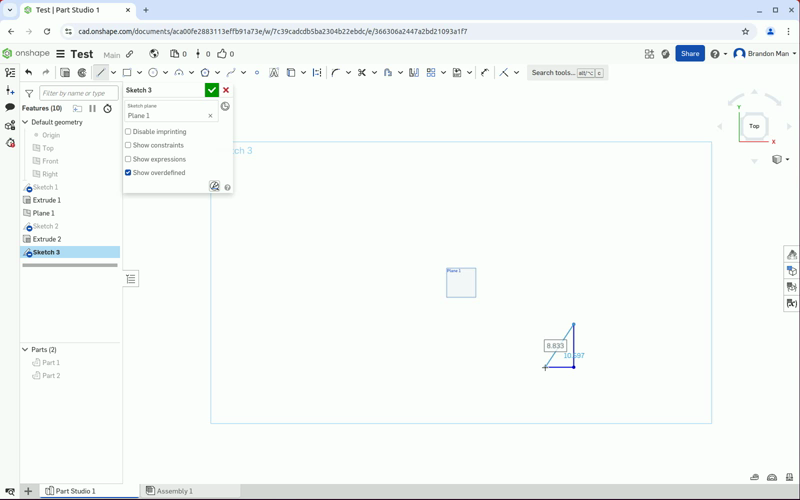
click(545, 367)
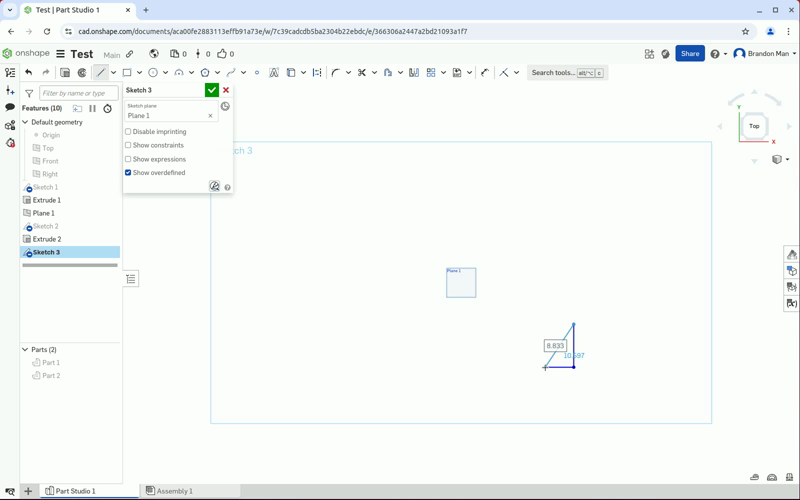
key(esc)
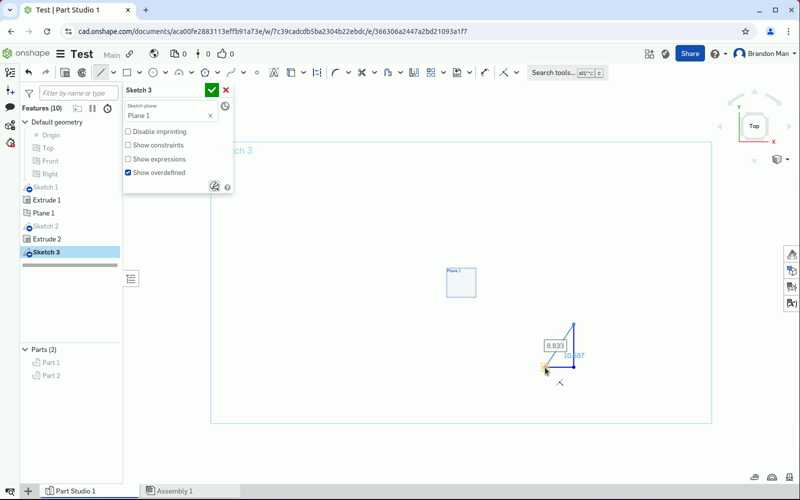
mouse_move(572, 359)
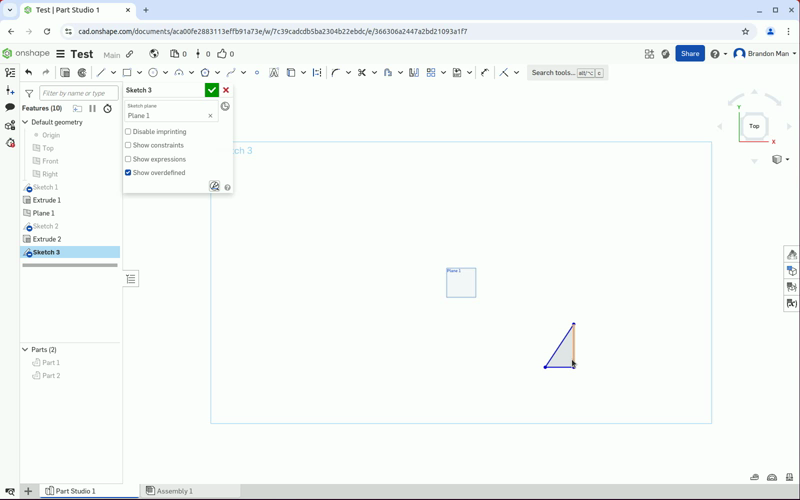
scroll(6)
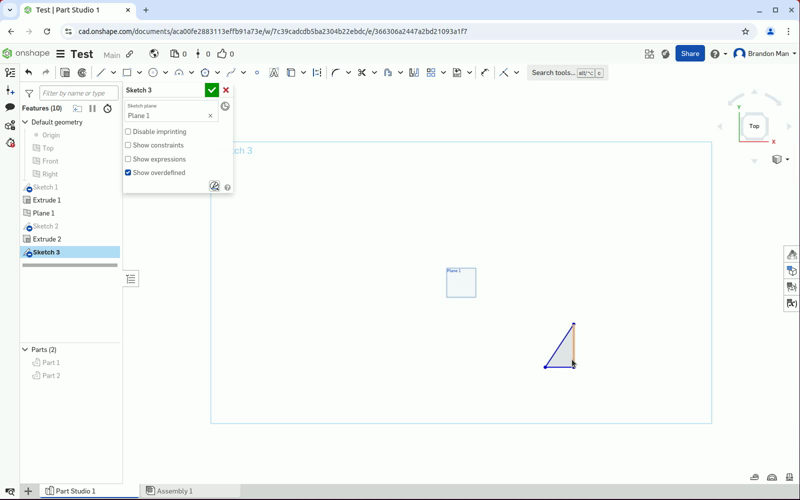
scroll(6)
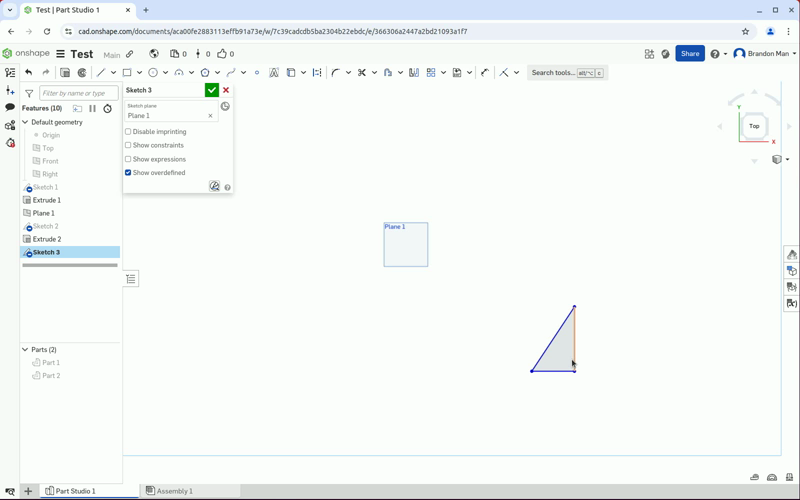
scroll(6)
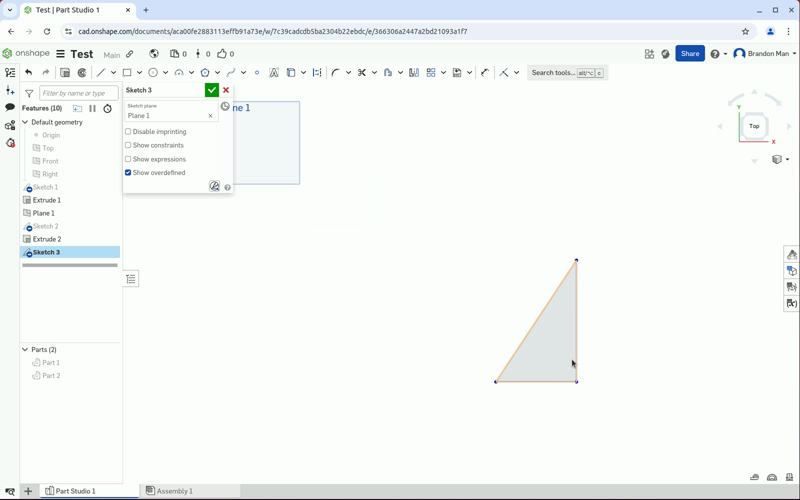
scroll(6)
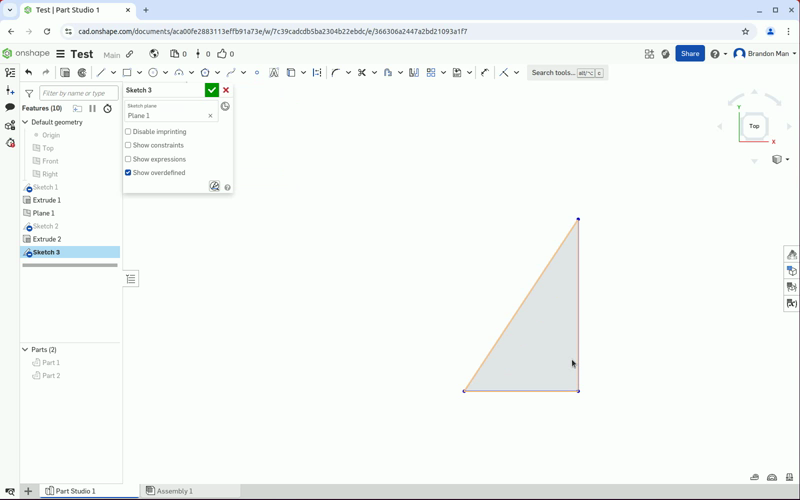
scroll(6)
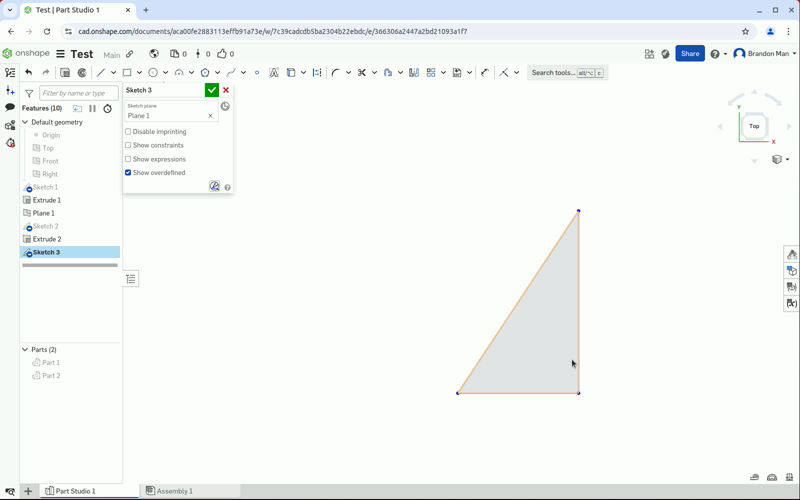
scroll(6)
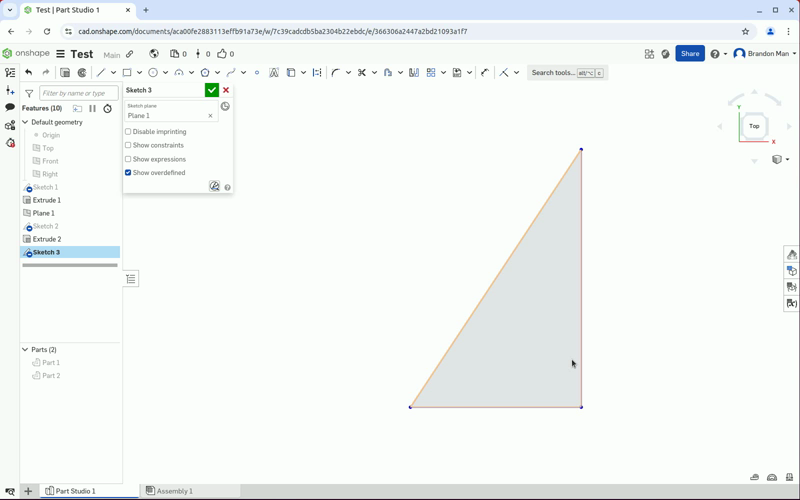
scroll(6)
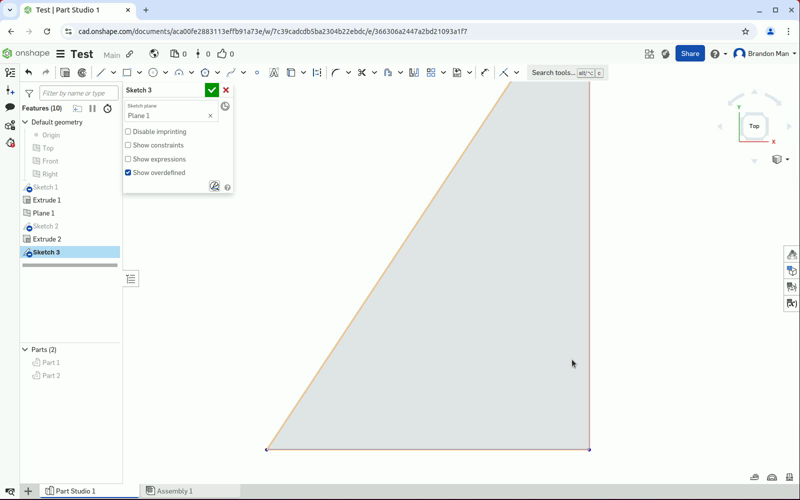
click(572, 359)
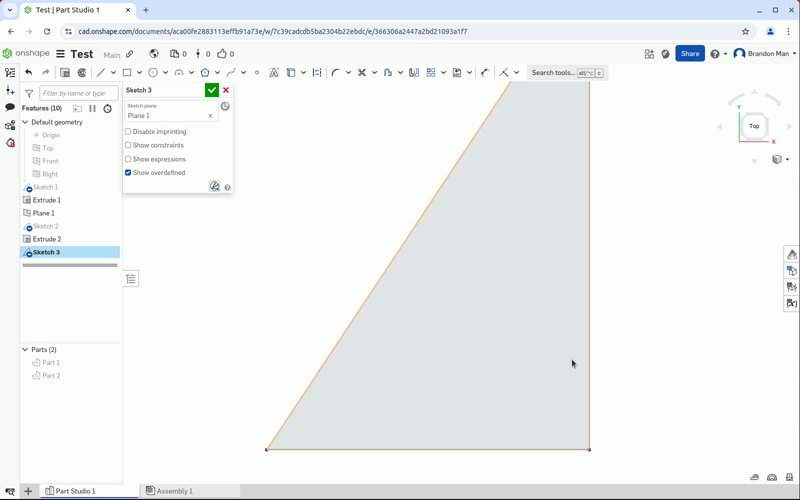
scroll(-6)
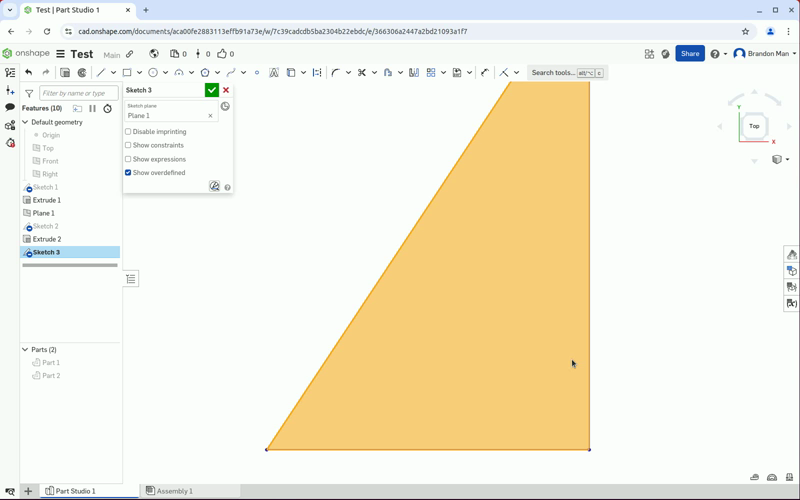
scroll(-6)
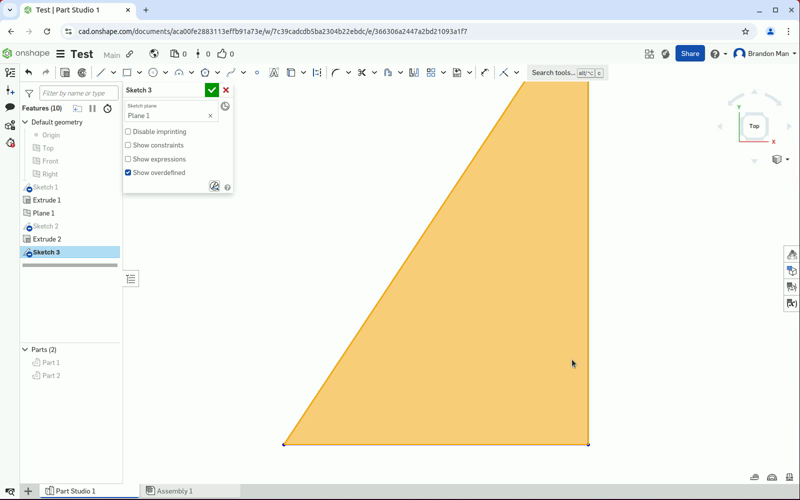
scroll(-6)
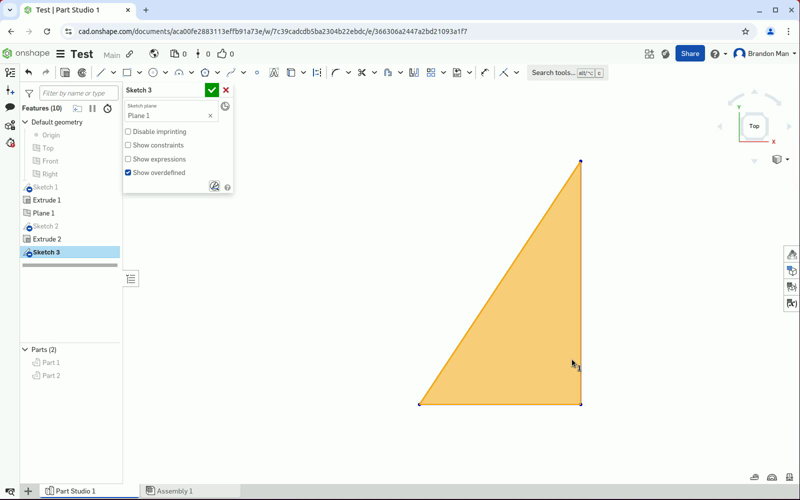
scroll(-6)
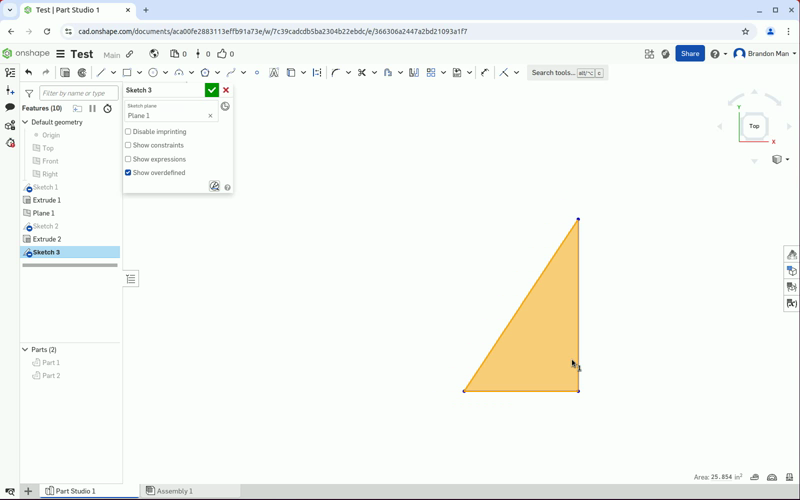
scroll(-6)
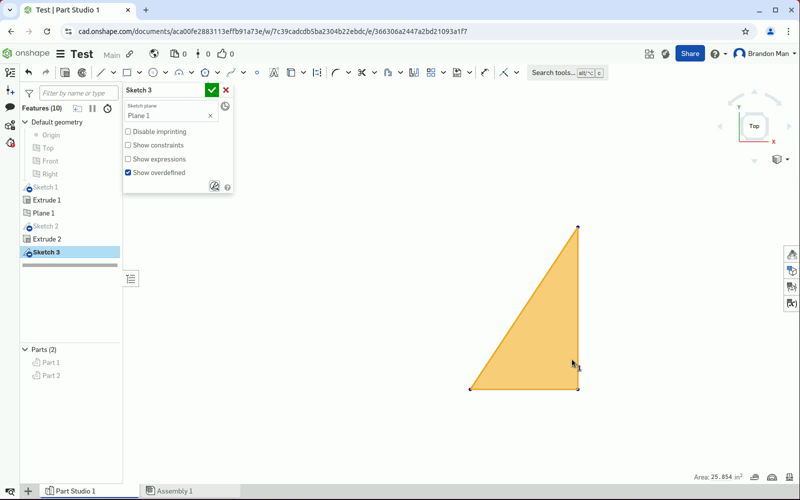
scroll(-6)
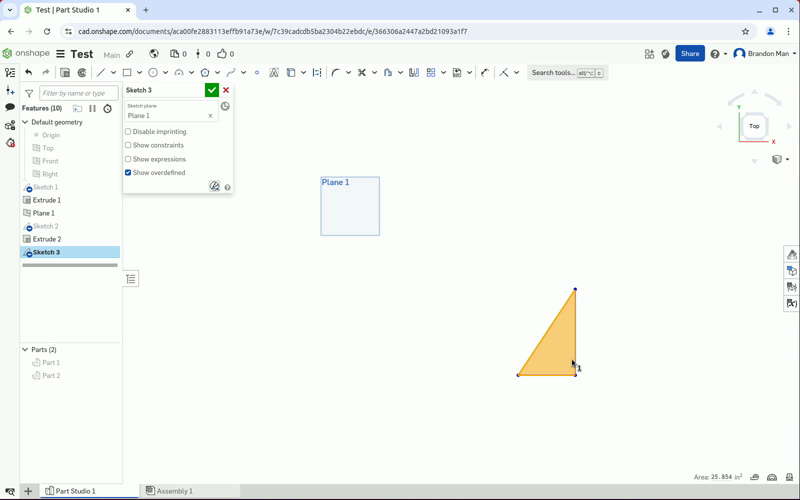
scroll(-6)
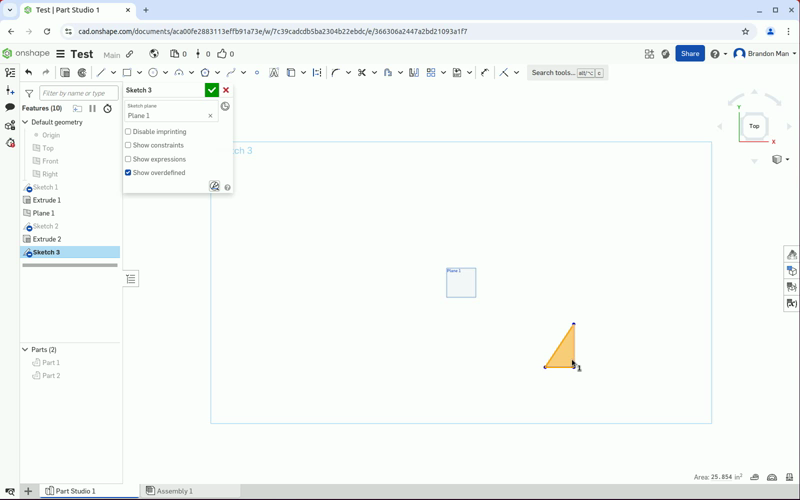
mouse_move(73, 352)
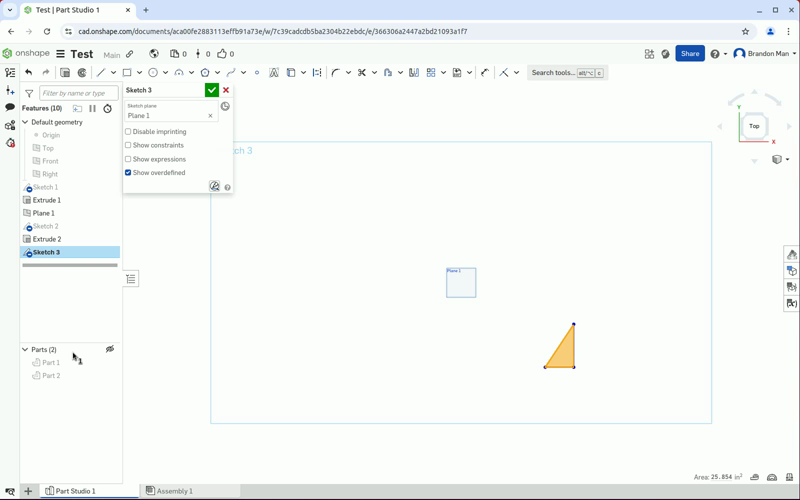
key(shift+y)
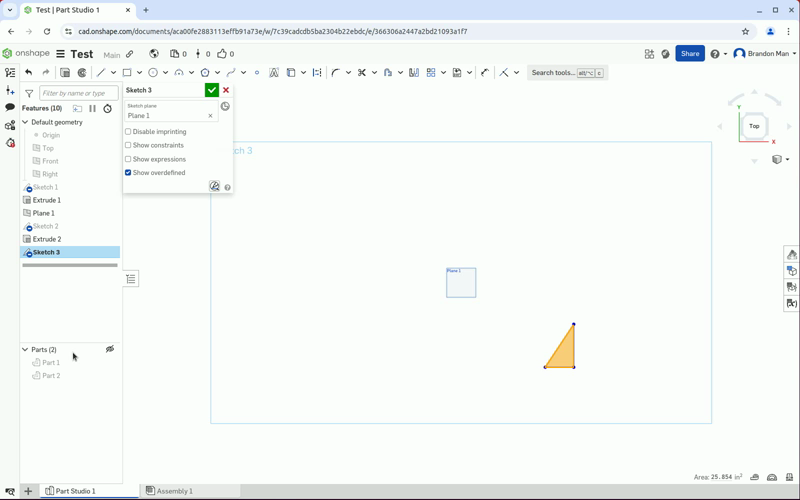
key(shift+e)
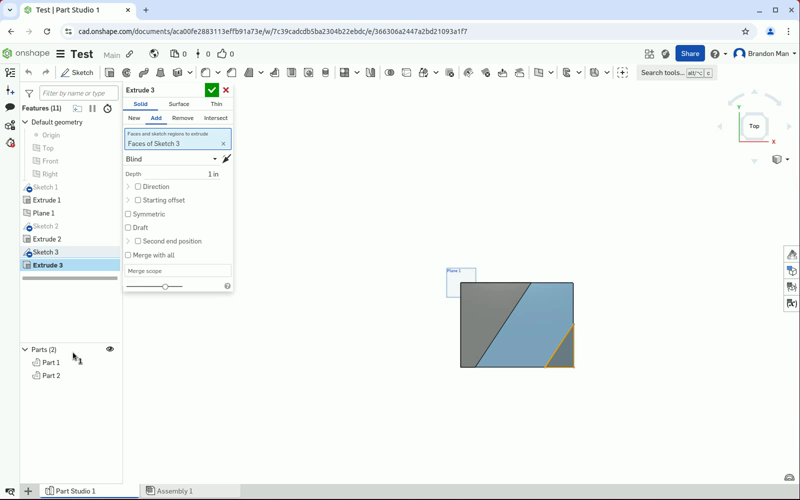
mouse_move(143, 106)
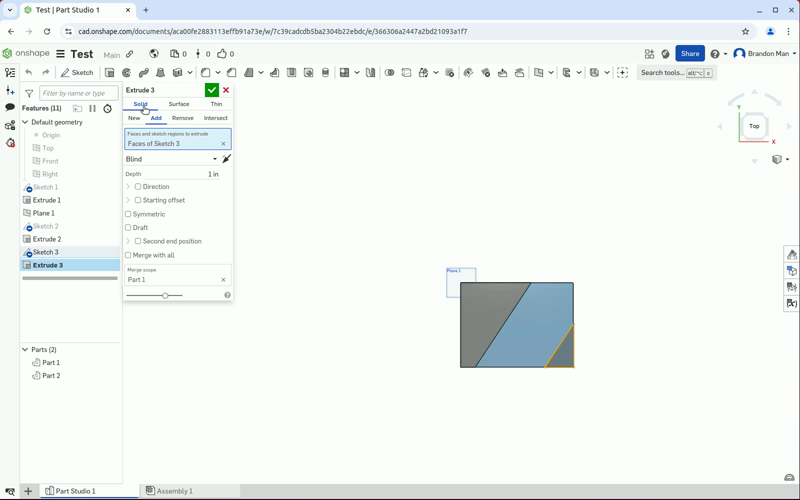
click(143, 106)
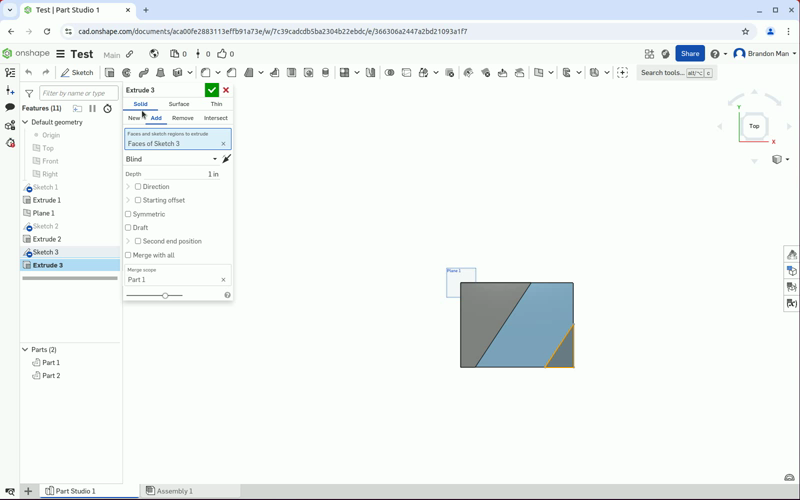
mouse_move(137, 120)
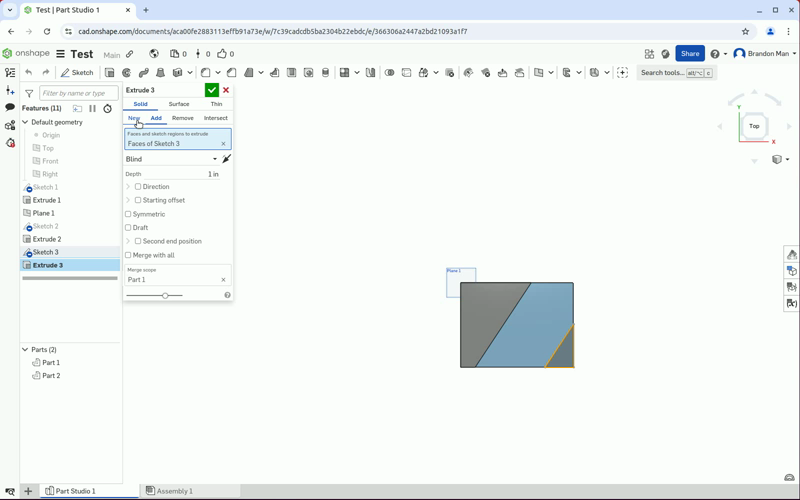
click(137, 120)
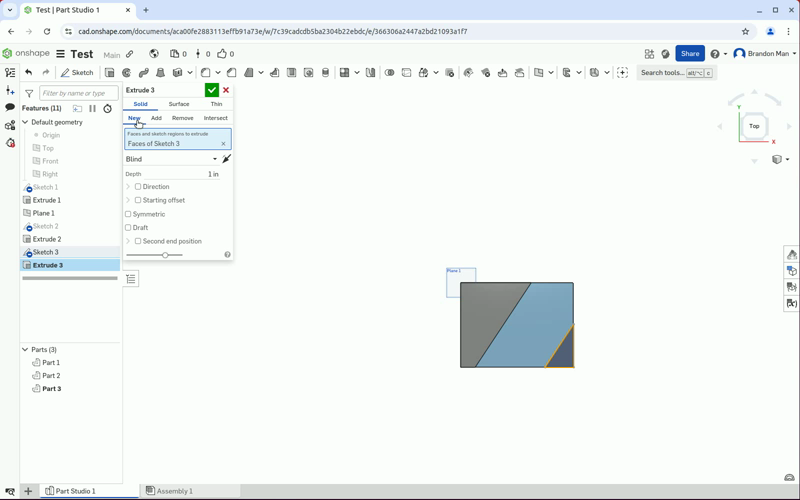
key(tab, 4)
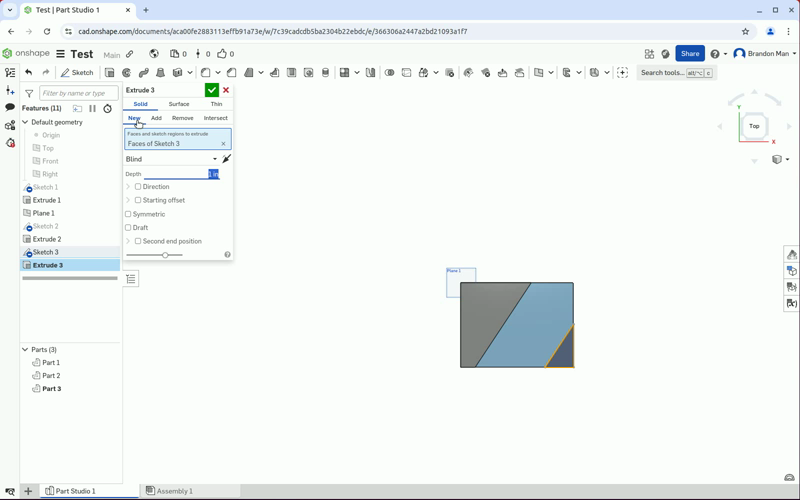
text(5.777)
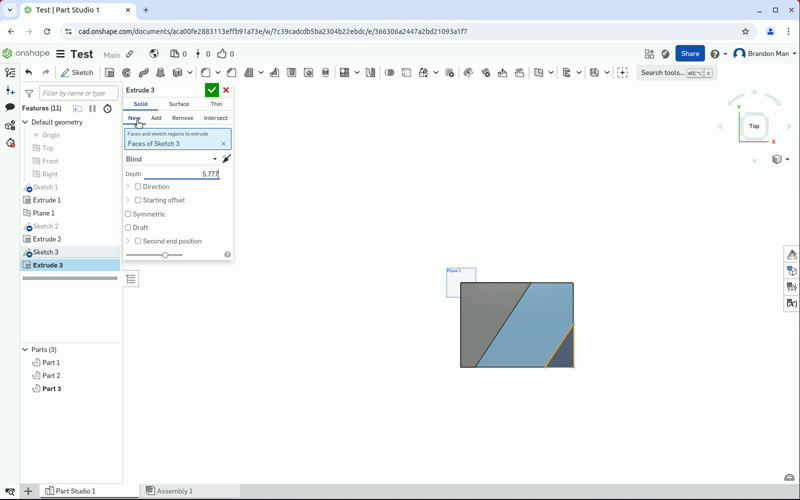
key(enter)
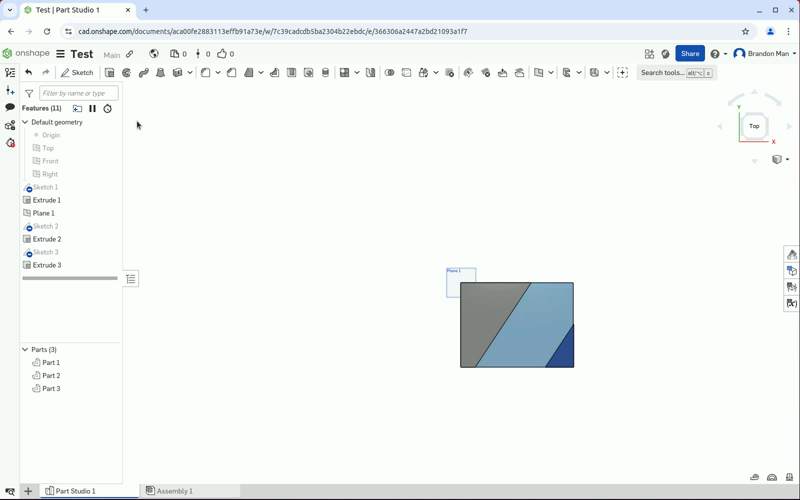
key(shift+h)
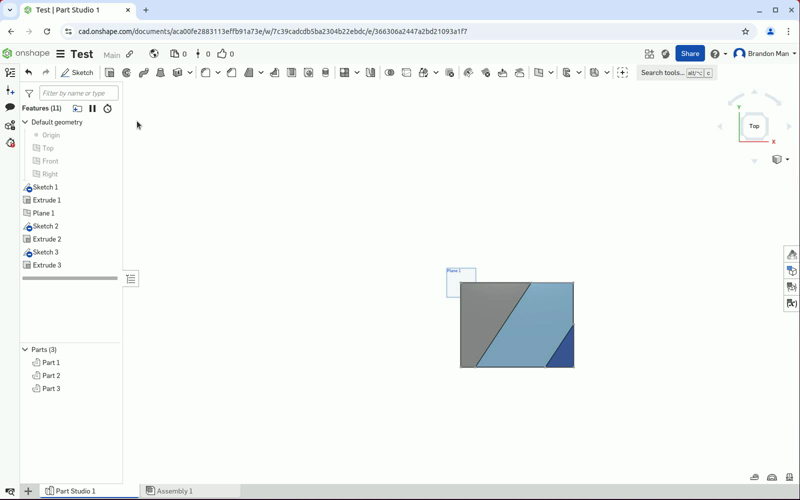
key(shift+h)
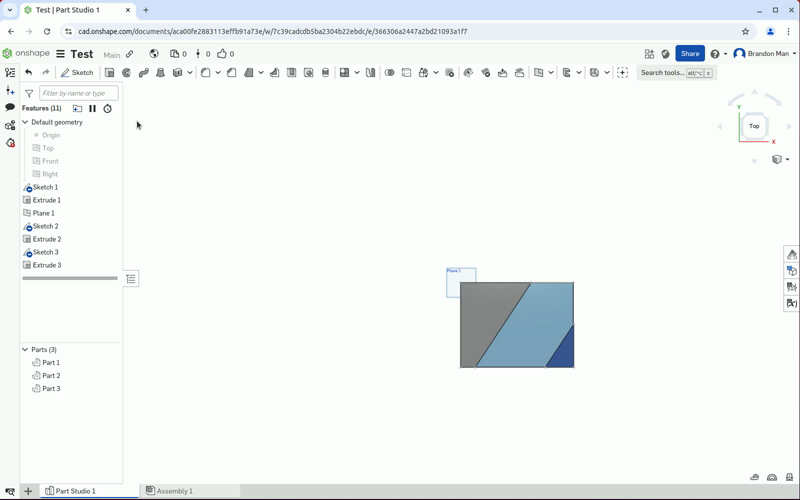
key(shift+7)
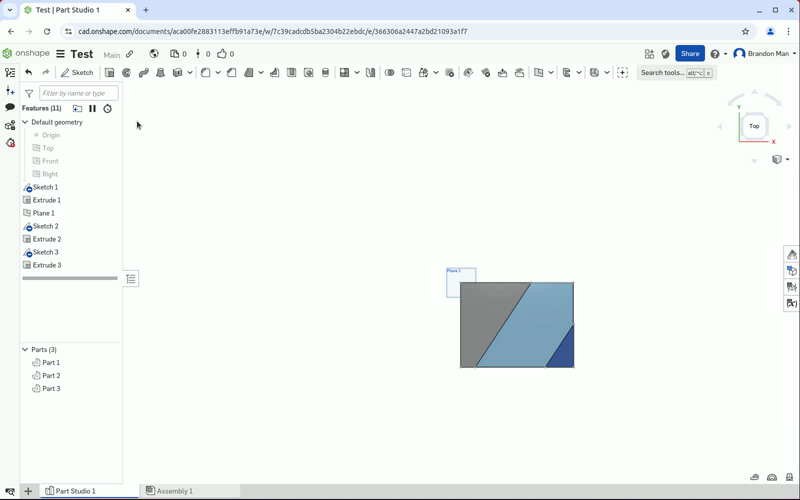
key(up, 3)
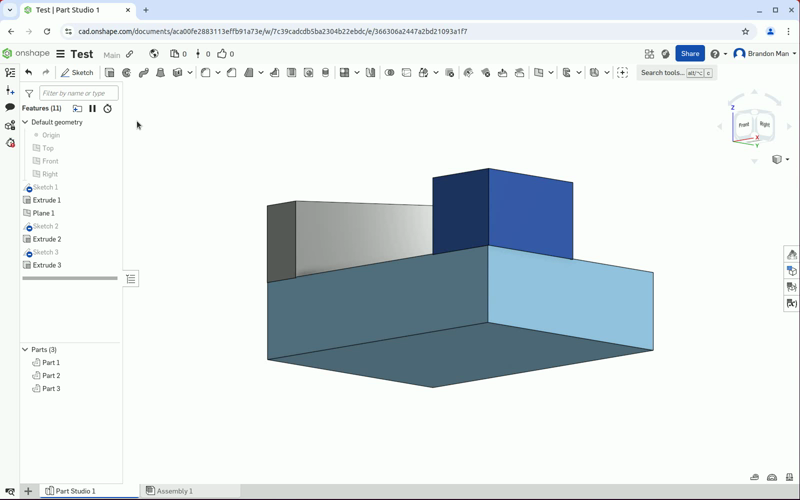
key(left, 3)
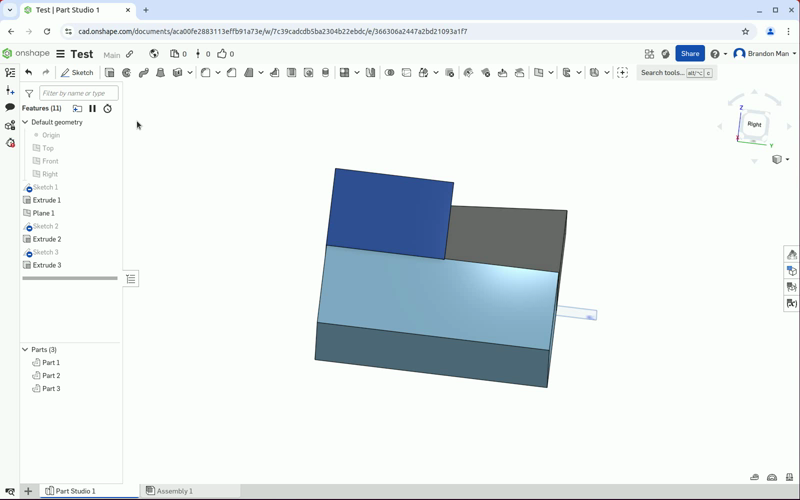
key(right, 3)
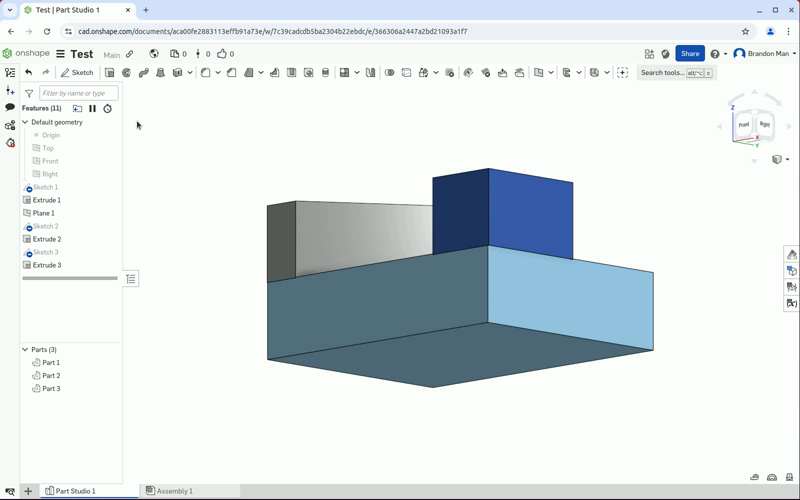
key(down, 3)
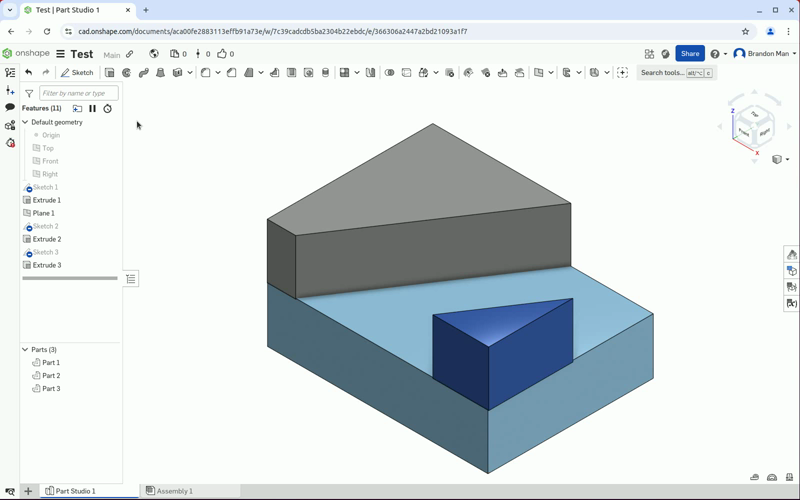
mouse_move(73, 189)
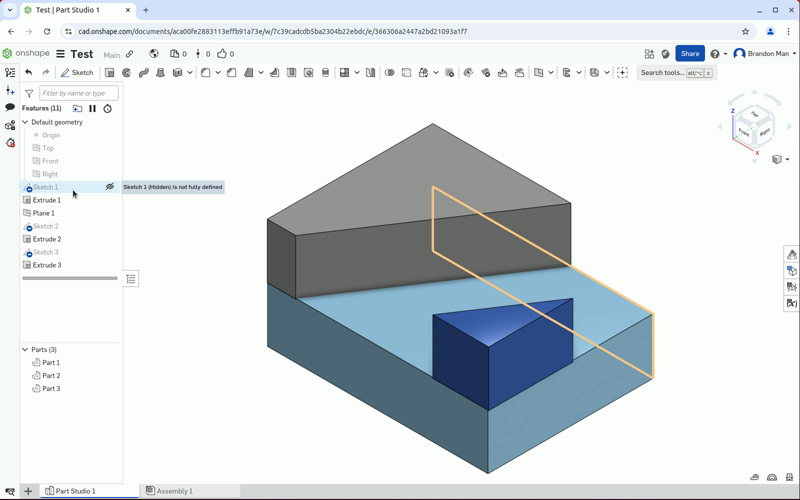
click(73, 189)